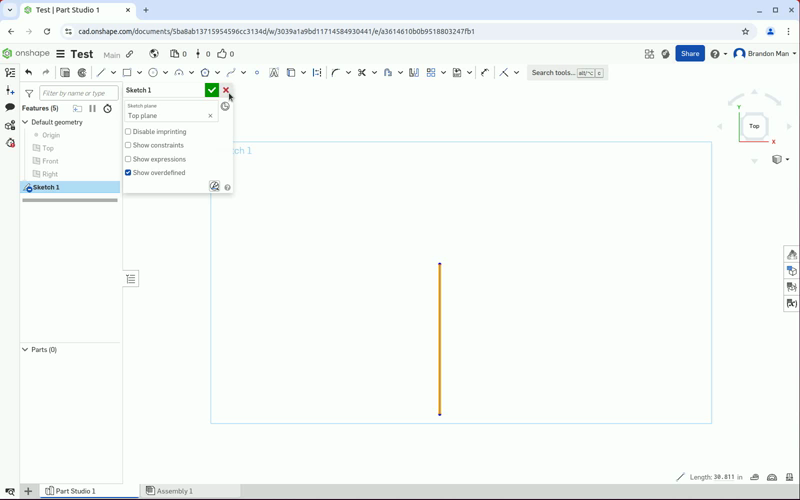
key(shift+h)
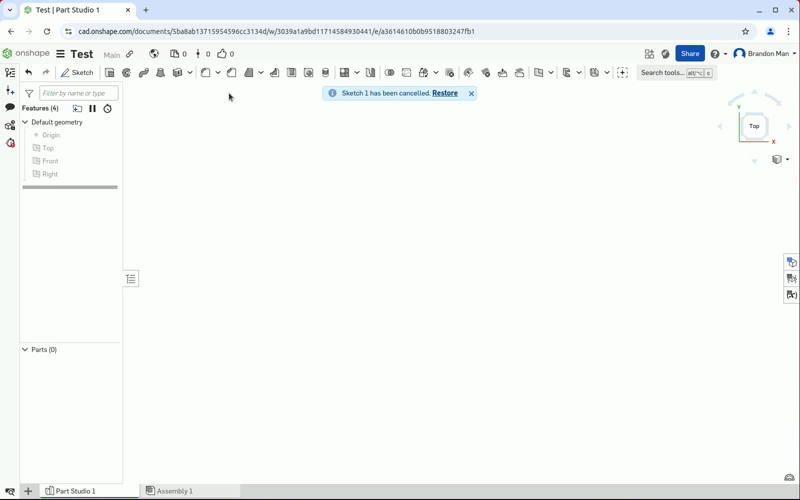
mouse_move(73, 352)
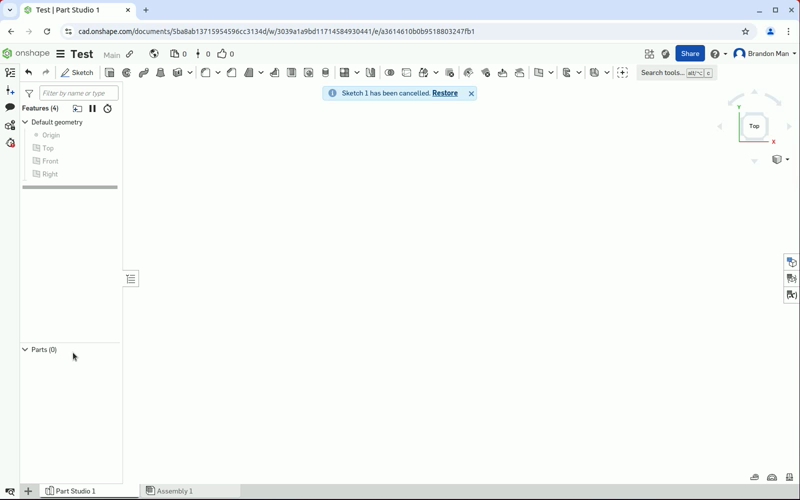
key(y)
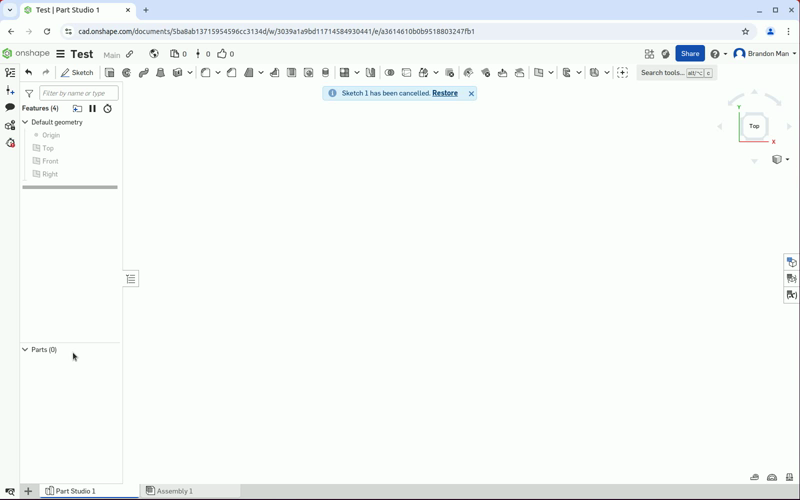
key(shift+p)
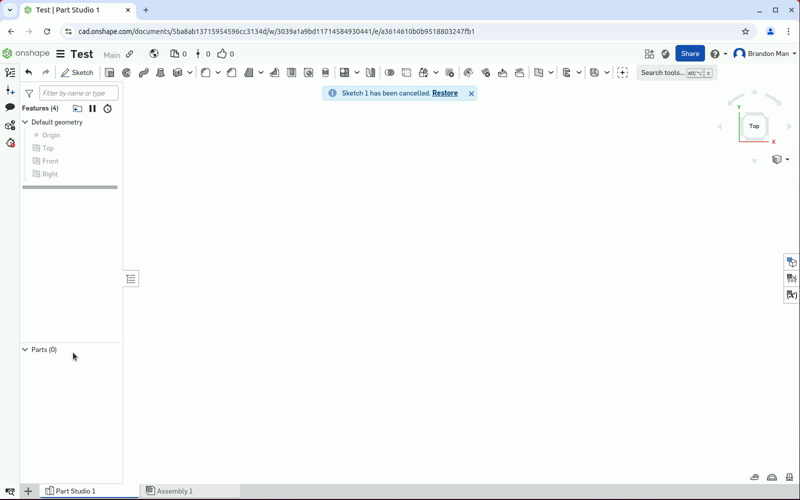
key(space)
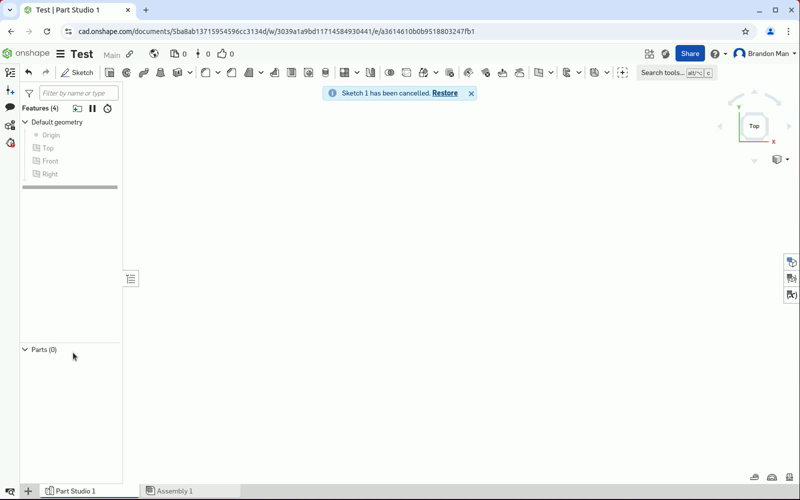
key_down(shift)
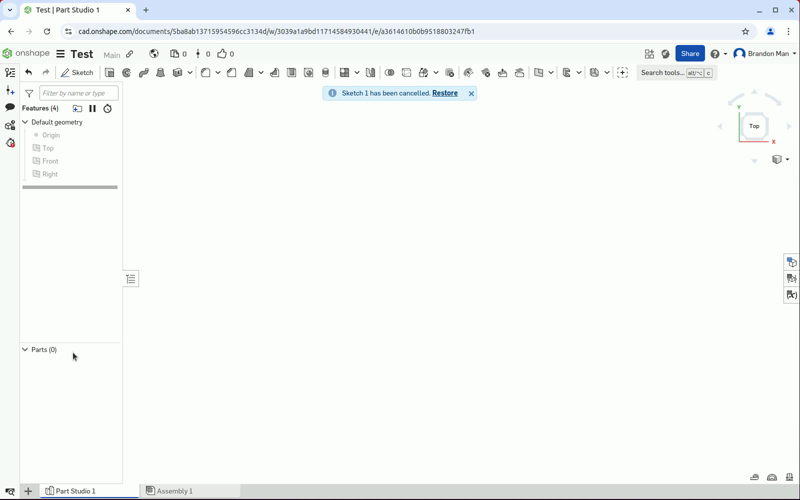
key(up)
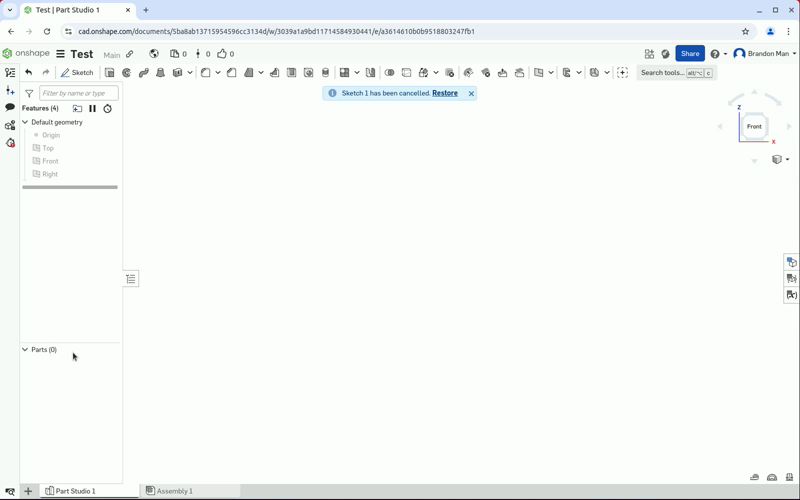
key_up(shift)
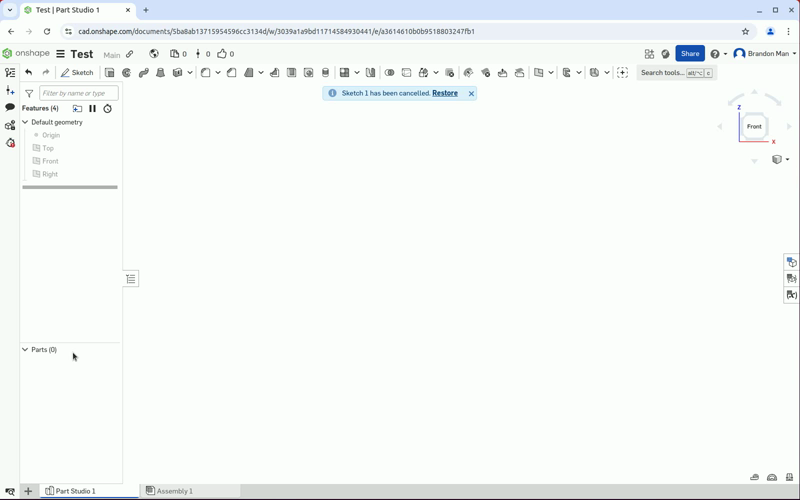
mouse_move(73, 352)
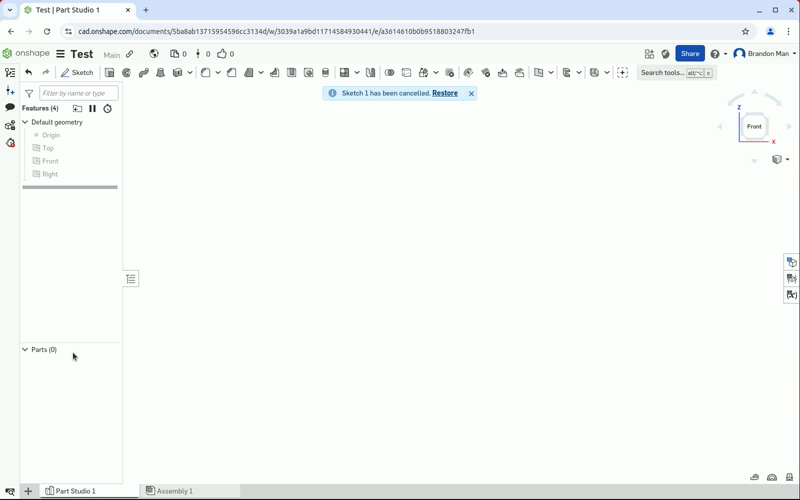
key(shift+y)
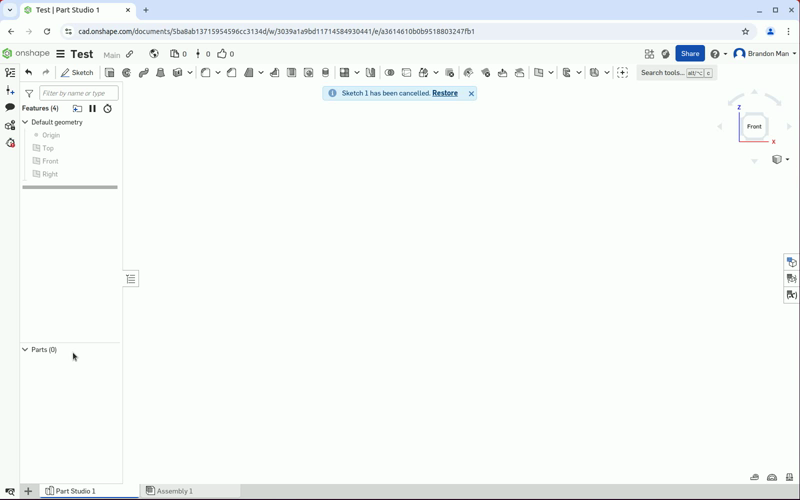
key(shift+s)
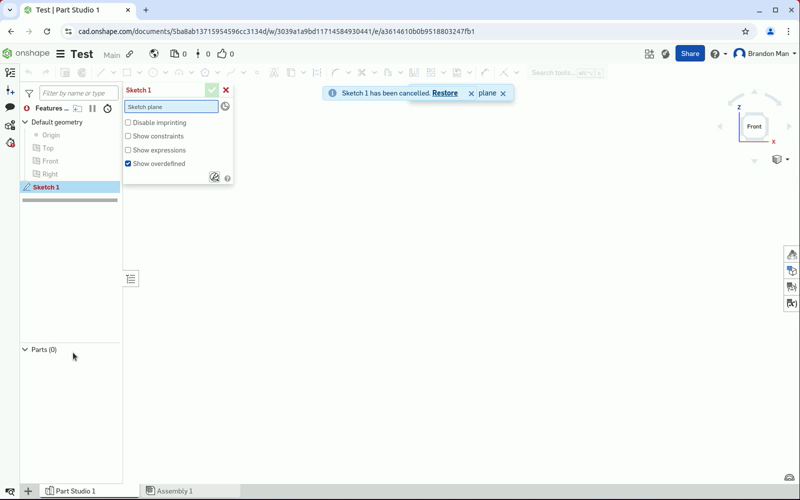
mouse_move(73, 163)
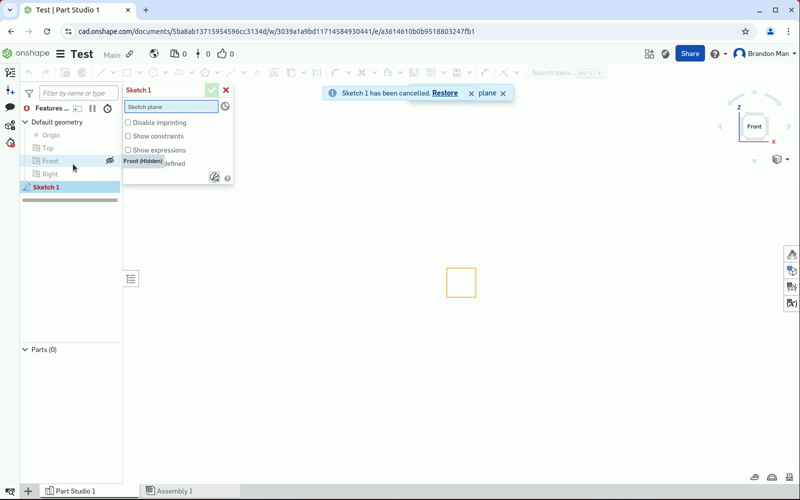
click(73, 163)
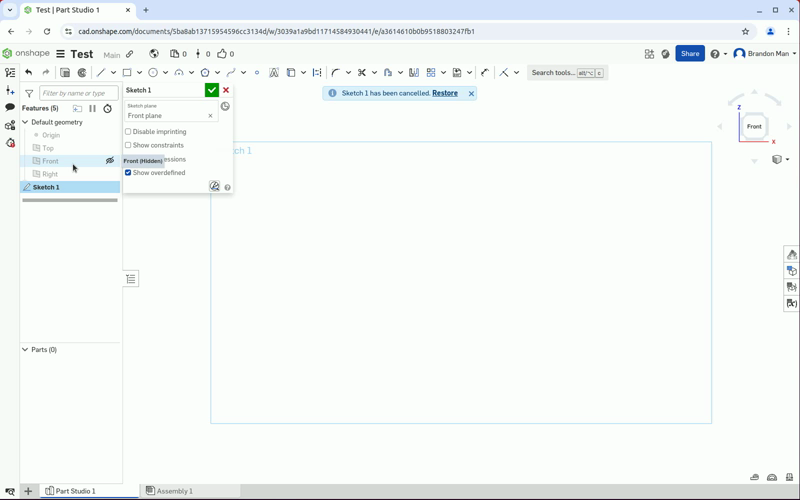
mouse_move(73, 352)
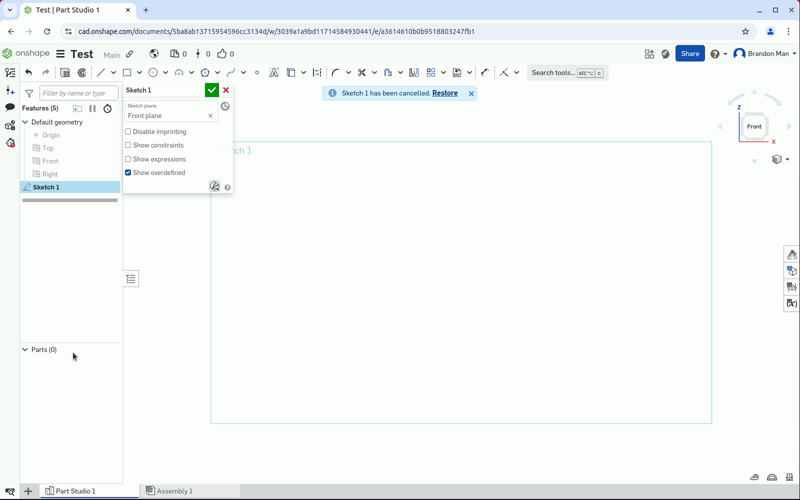
key(y)
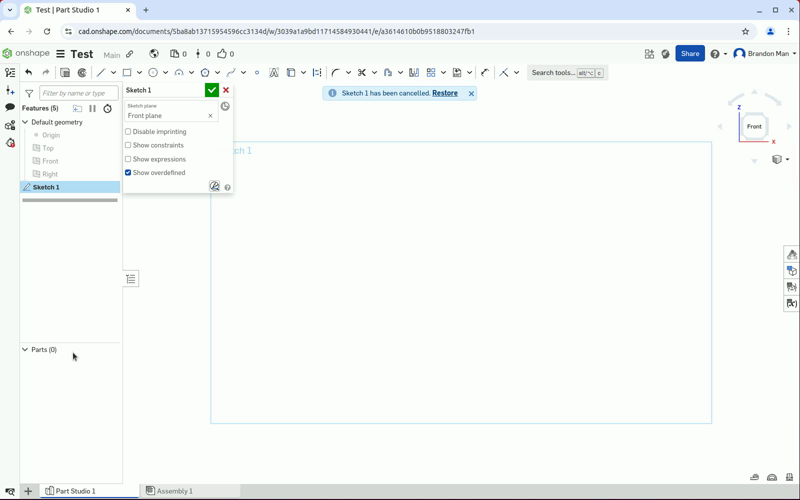
key(l)
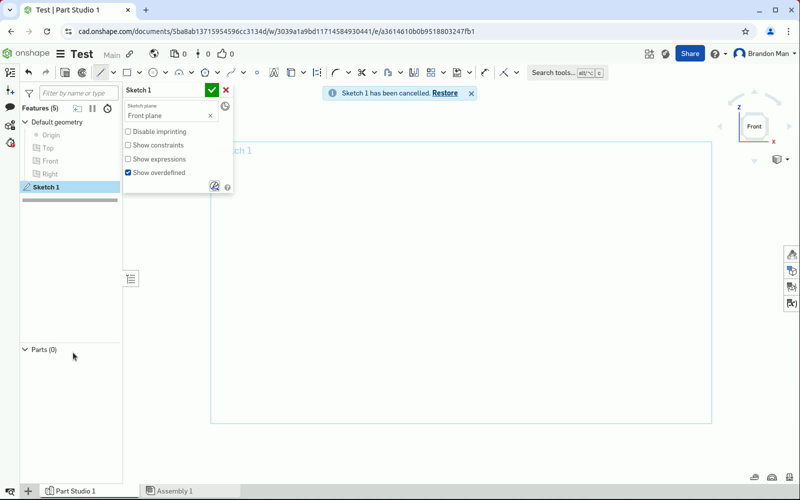
key_down(shift)
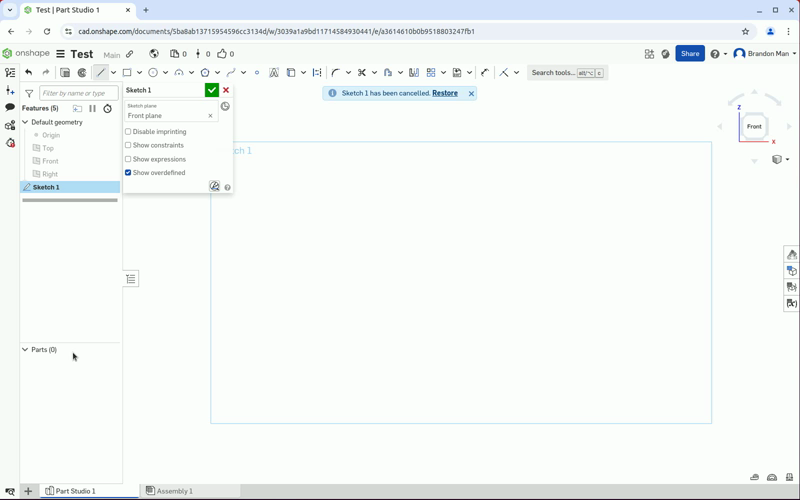
mouse_move(348, 282)
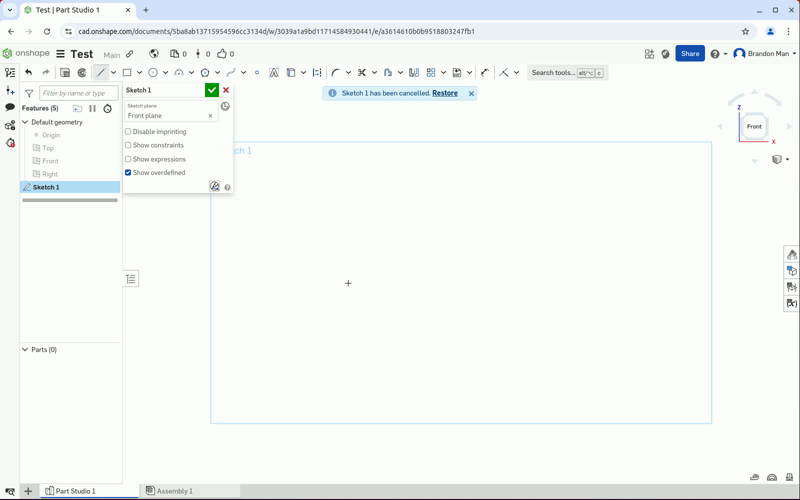
click(348, 282)
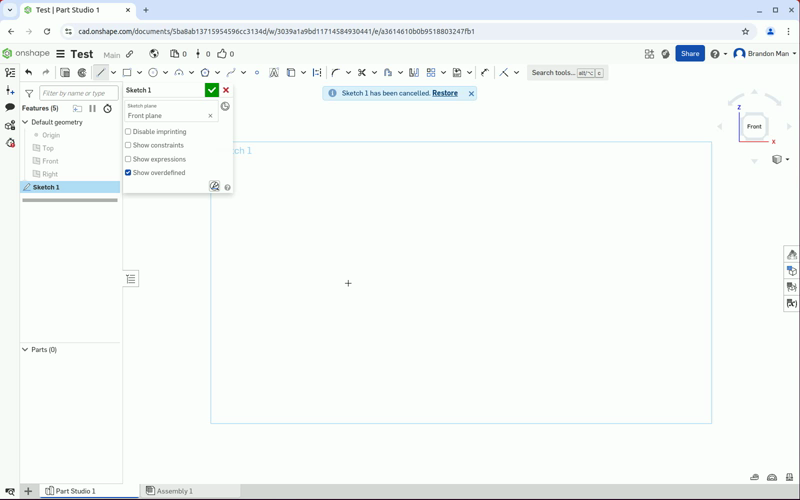
key_up(shift)
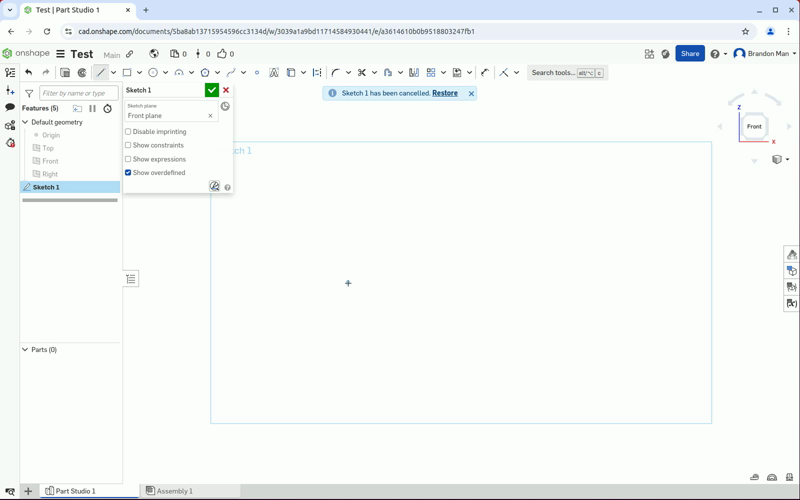
key_down(shift)
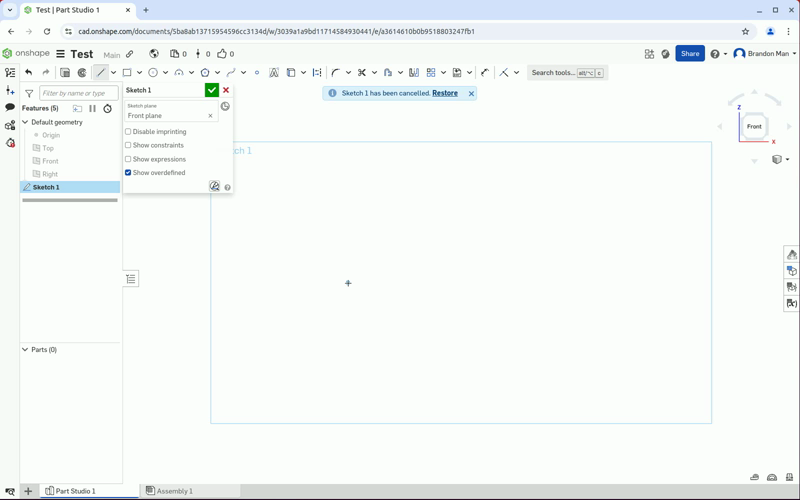
mouse_move(461, 396)
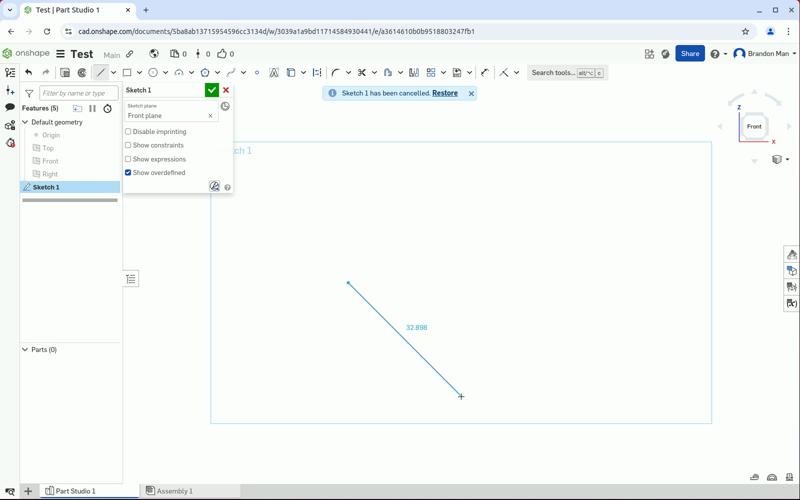
click(461, 396)
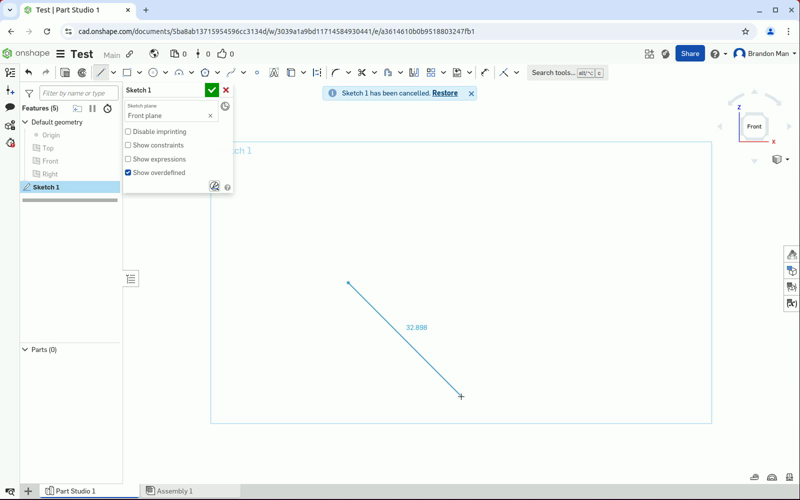
key_up(shift)
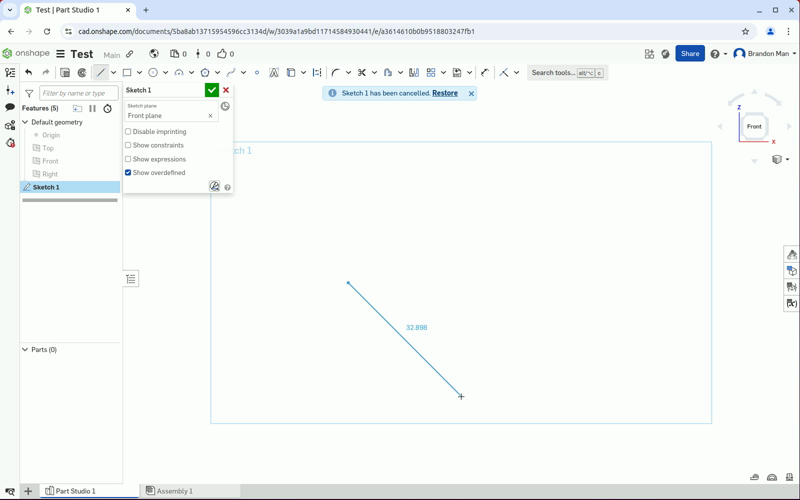
key_down(shift)
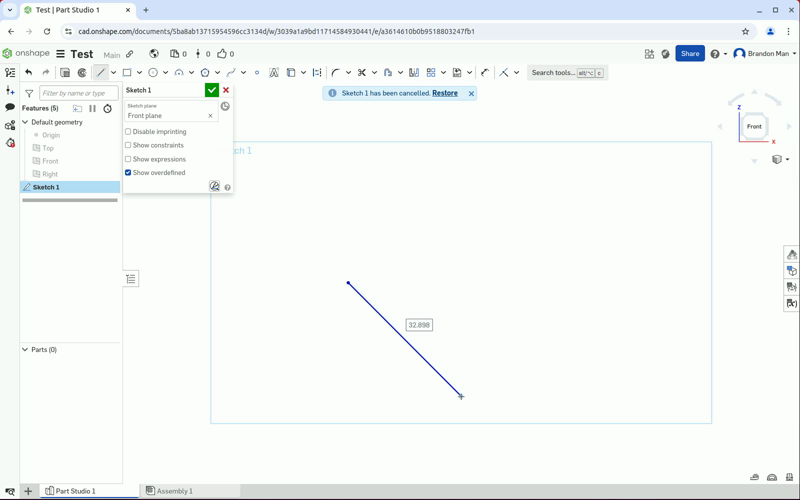
mouse_move(572, 282)
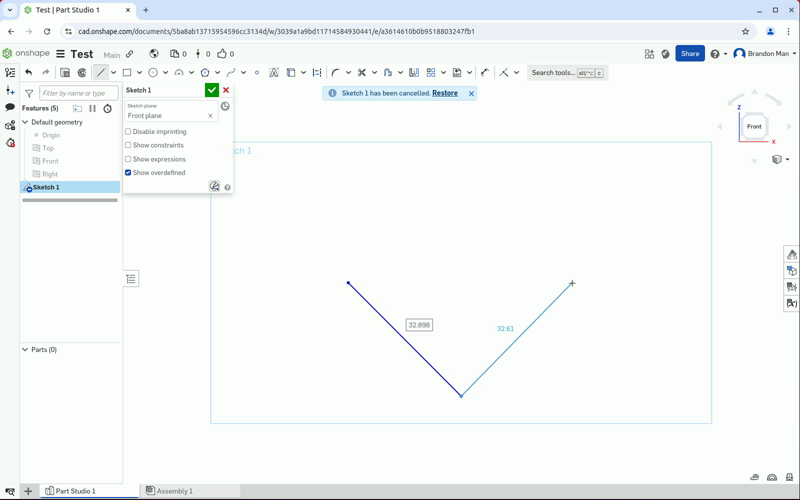
click(572, 282)
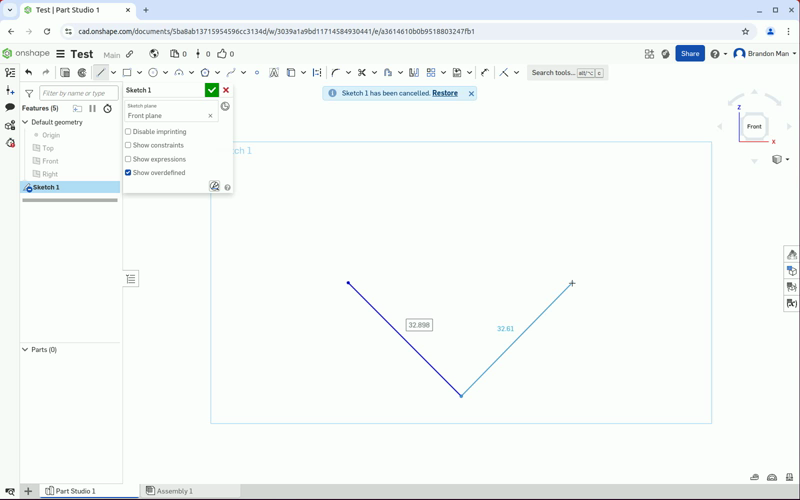
key_up(shift)
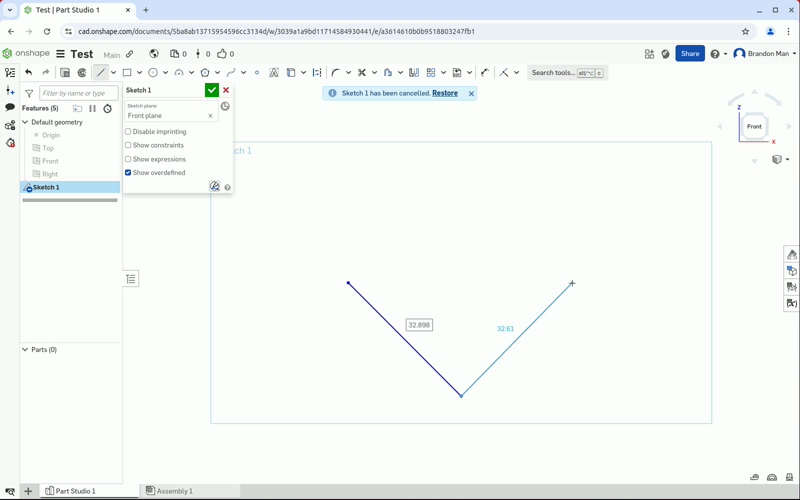
key_down(shift)
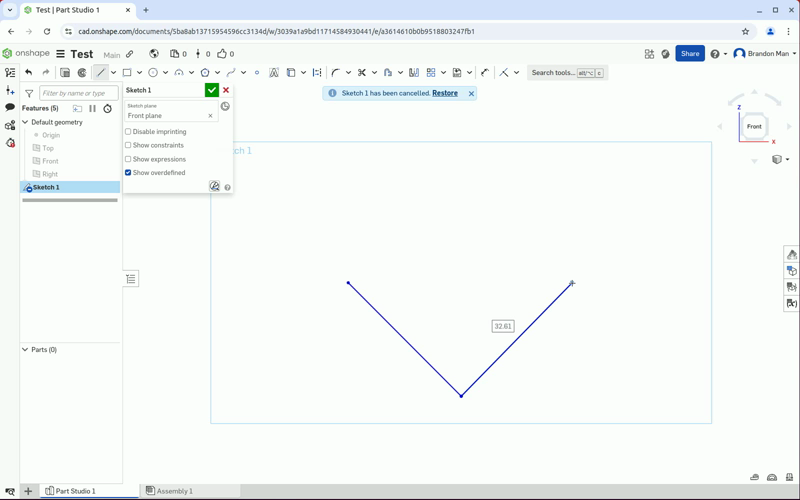
mouse_move(461, 169)
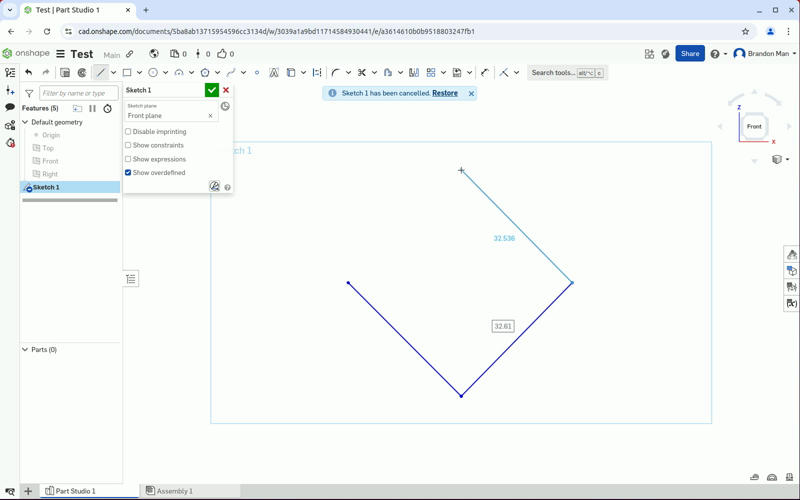
click(461, 169)
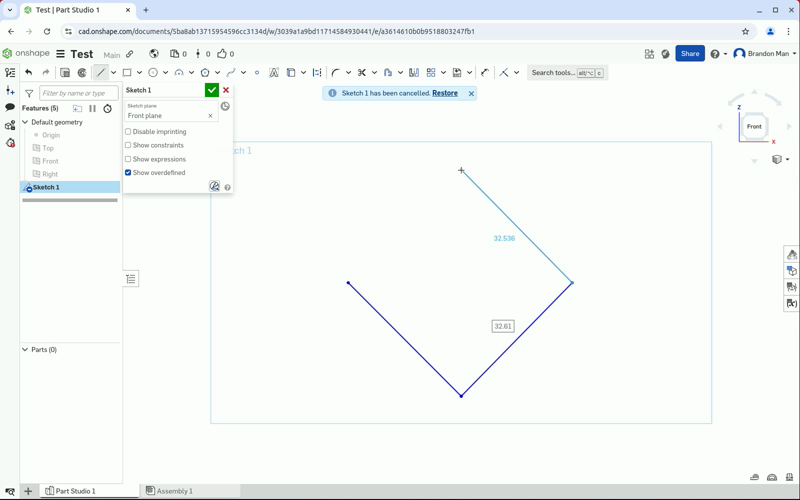
key_up(shift)
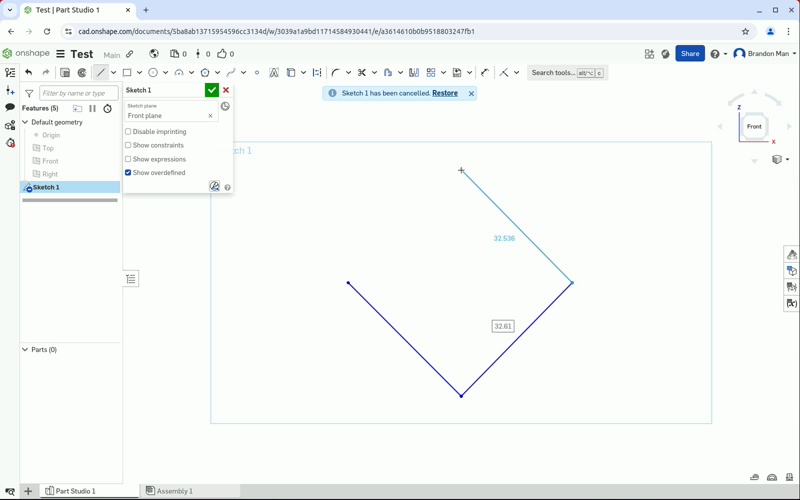
key_down(shift)
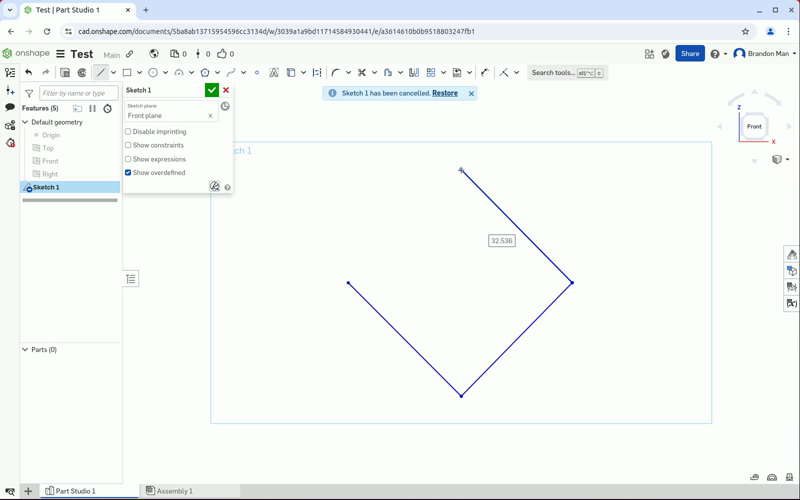
mouse_move(348, 282)
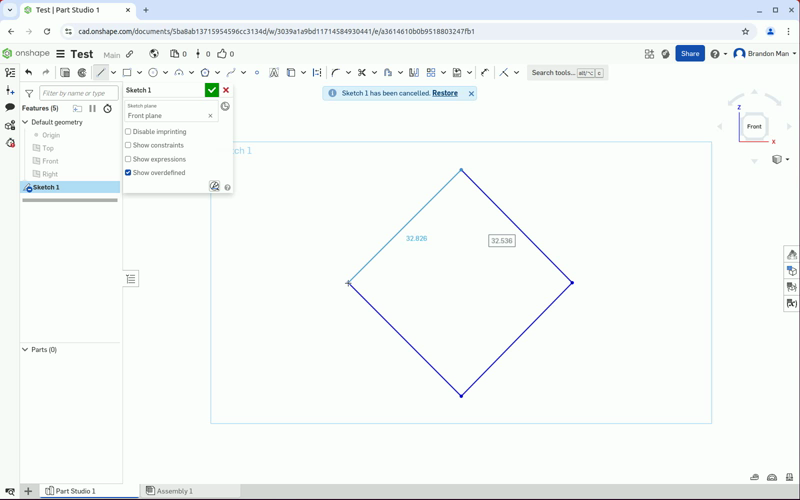
key_up(shift)
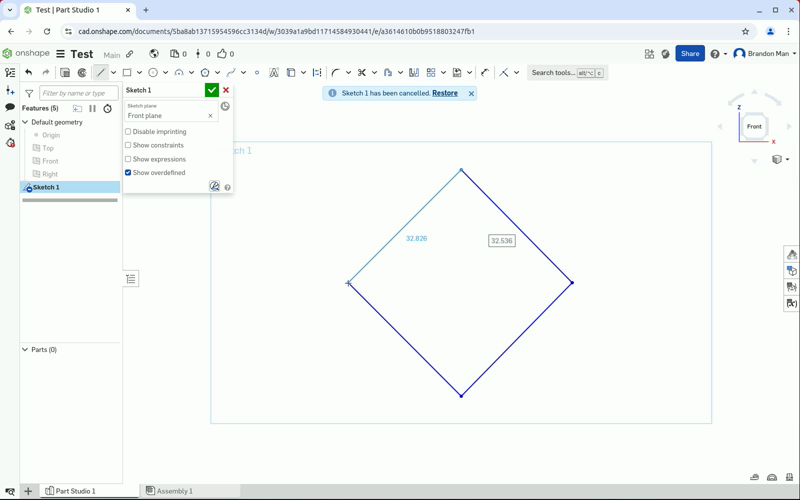
click(348, 282)
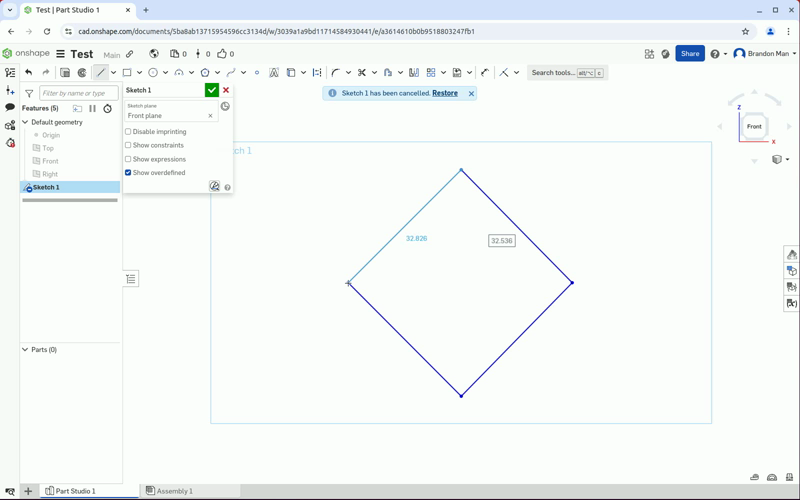
key(esc)
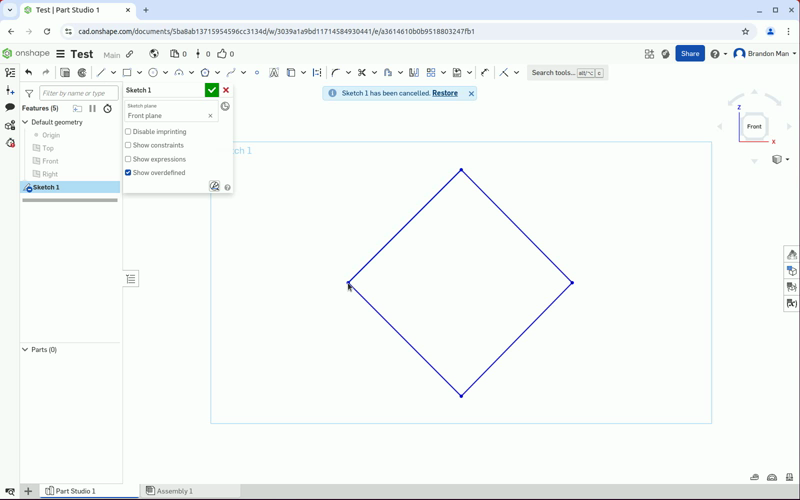
mouse_move(488, 294)
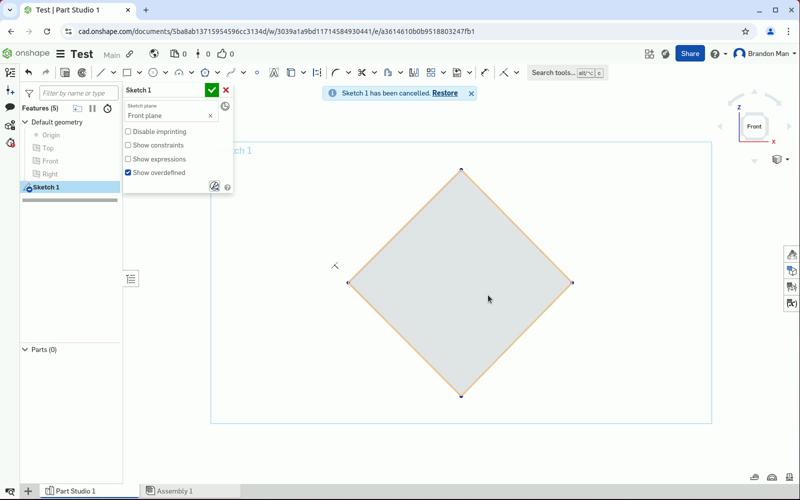
click(488, 294)
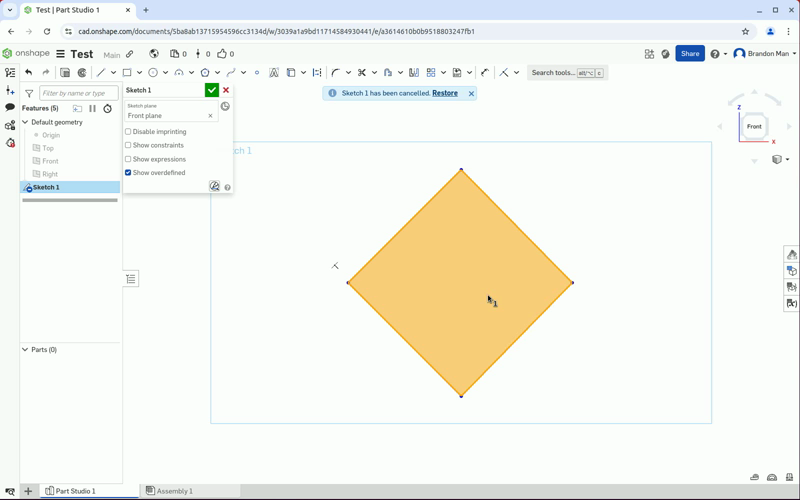
mouse_move(73, 352)
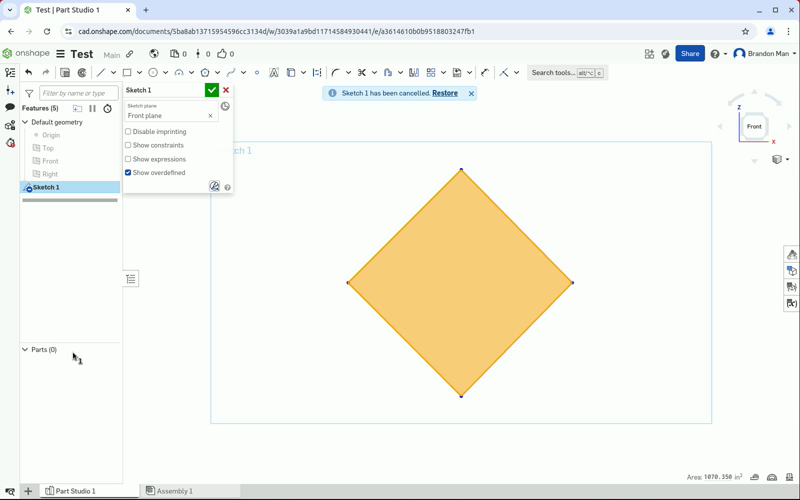
key(shift+y)
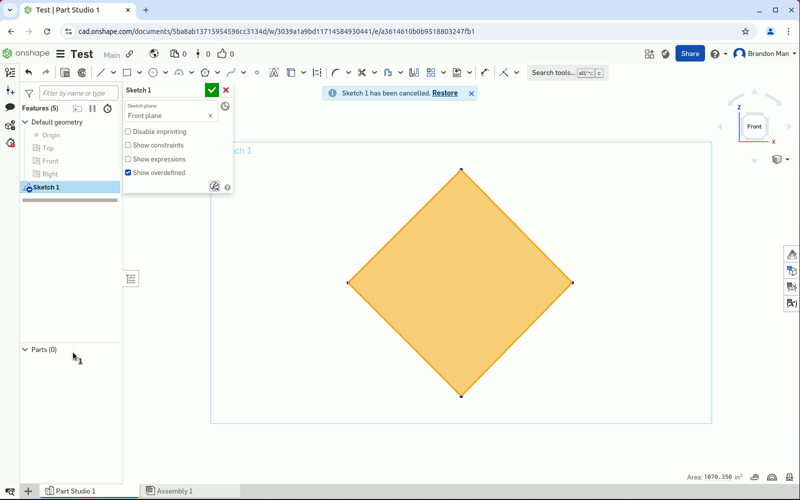
key(shift+e)
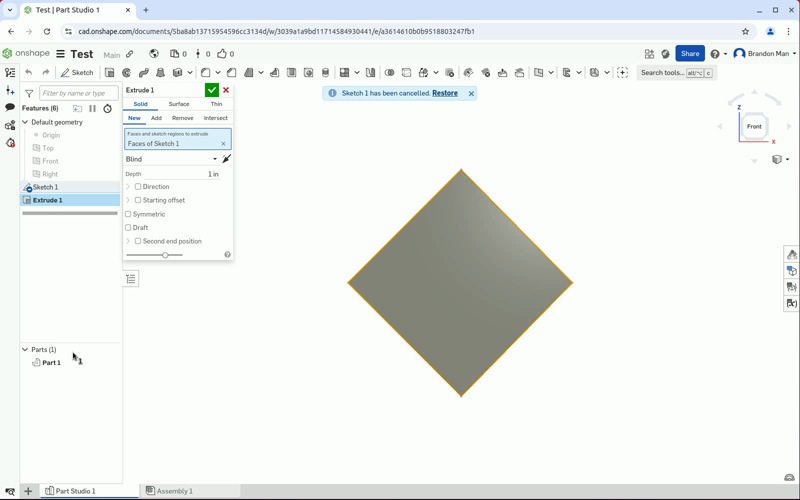
mouse_move(143, 106)
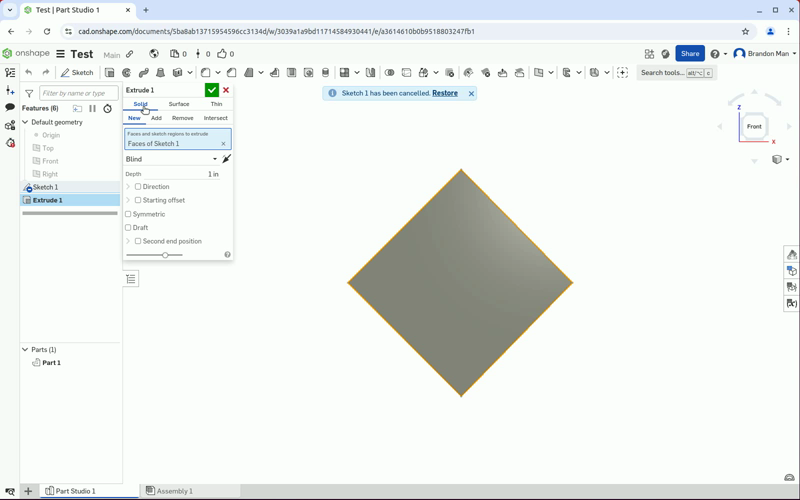
click(143, 106)
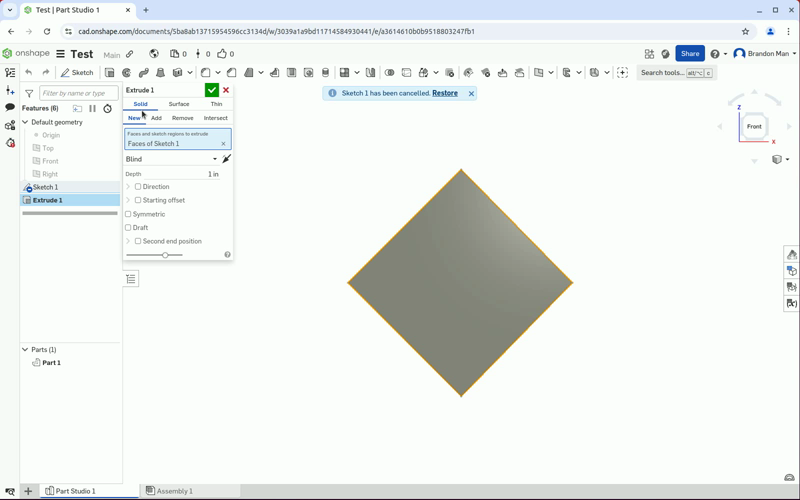
mouse_move(137, 120)
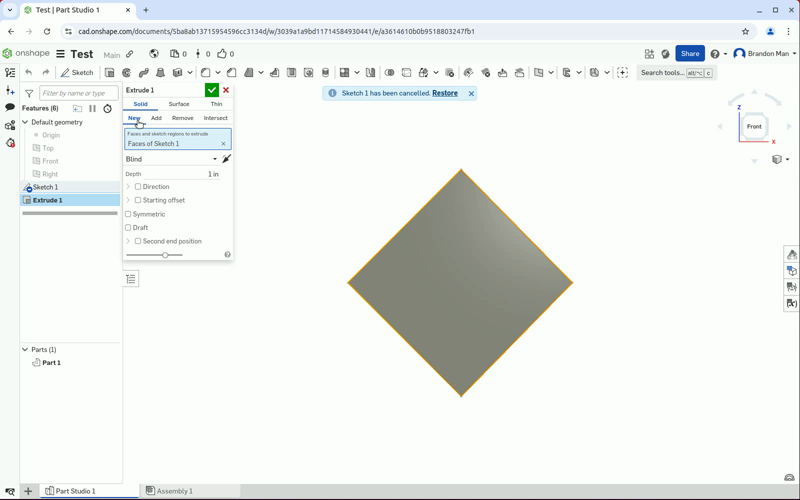
click(137, 120)
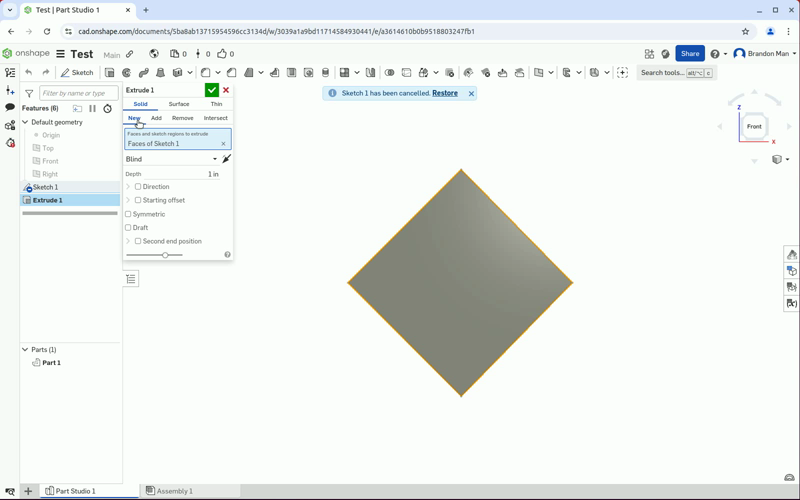
key(tab, 4)
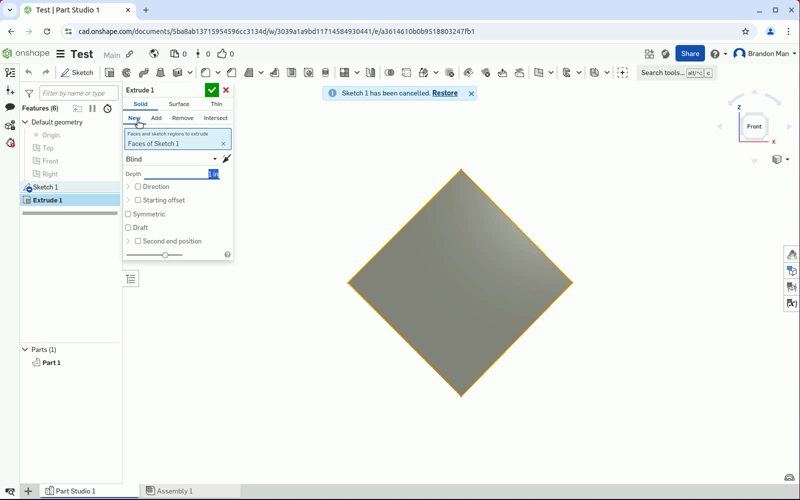
text(32.736)
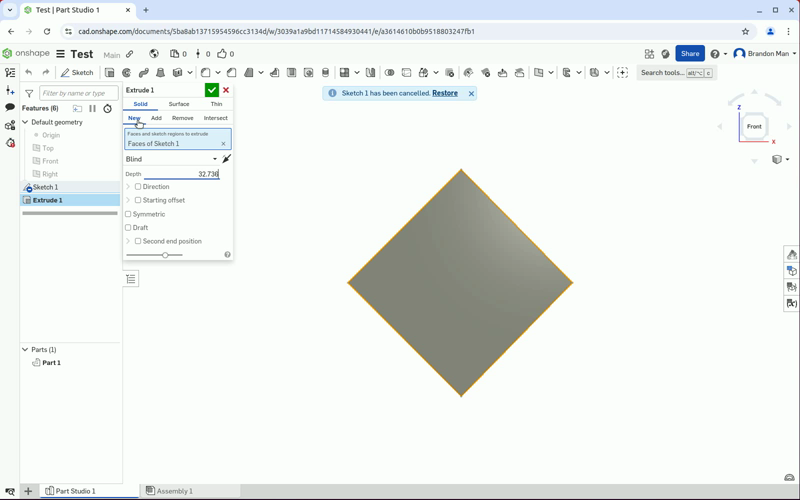
key(tab, 3)
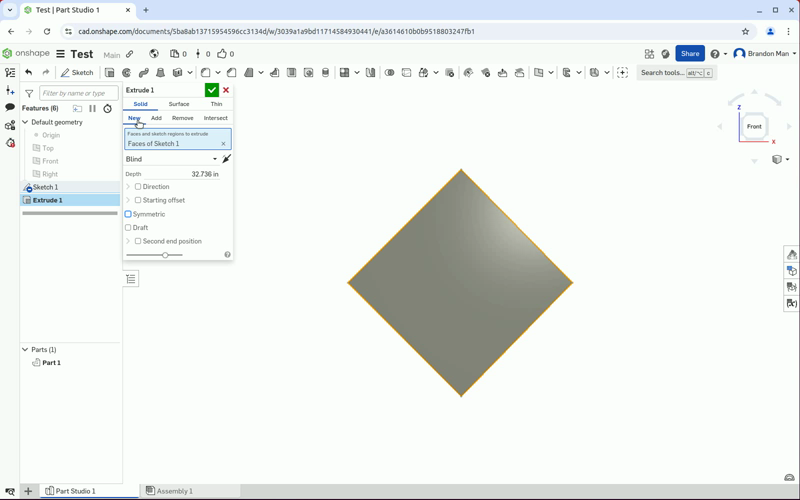
key(space)
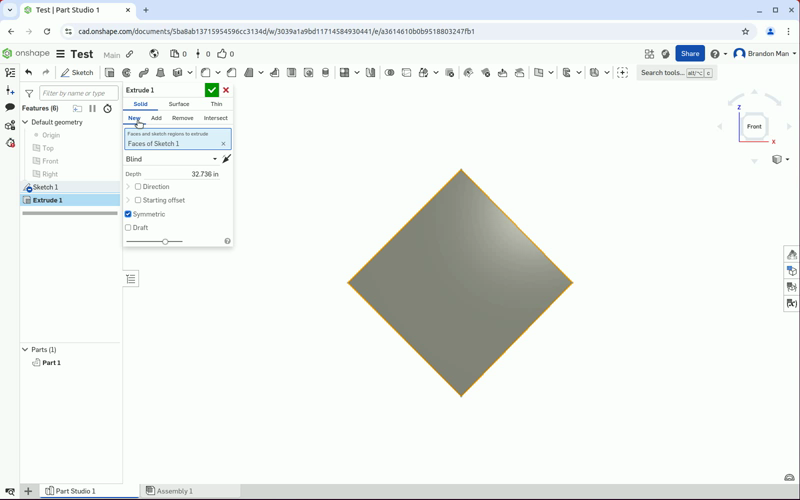
key(enter)
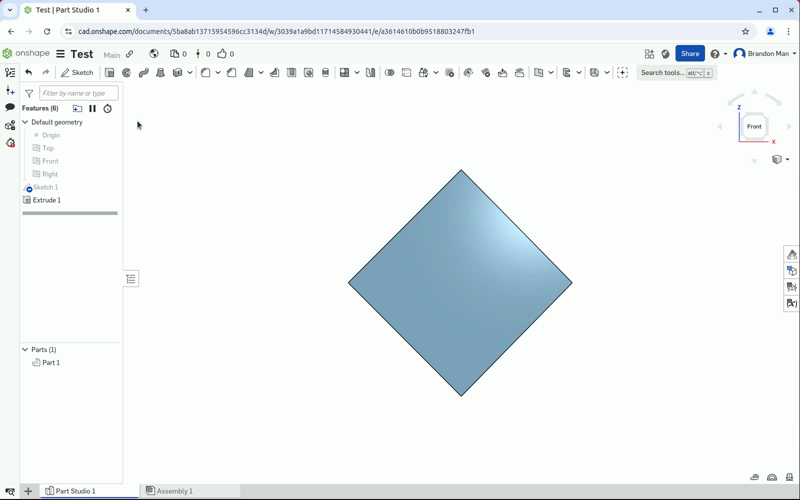
key(shift+h)
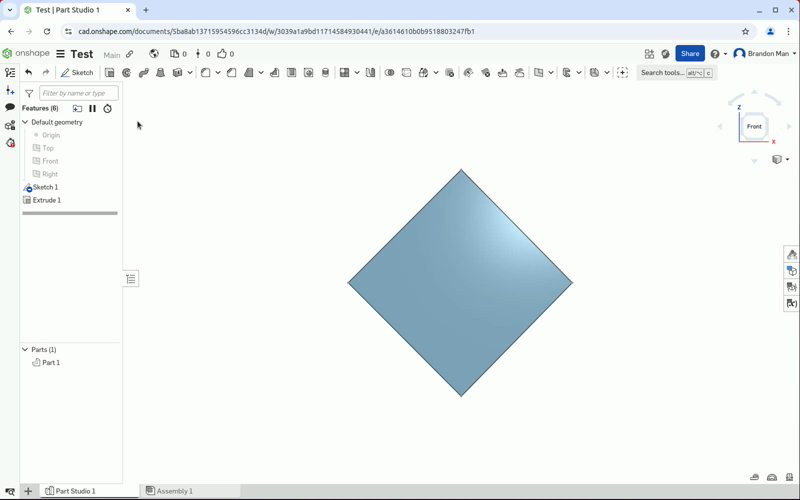
key(shift+h)
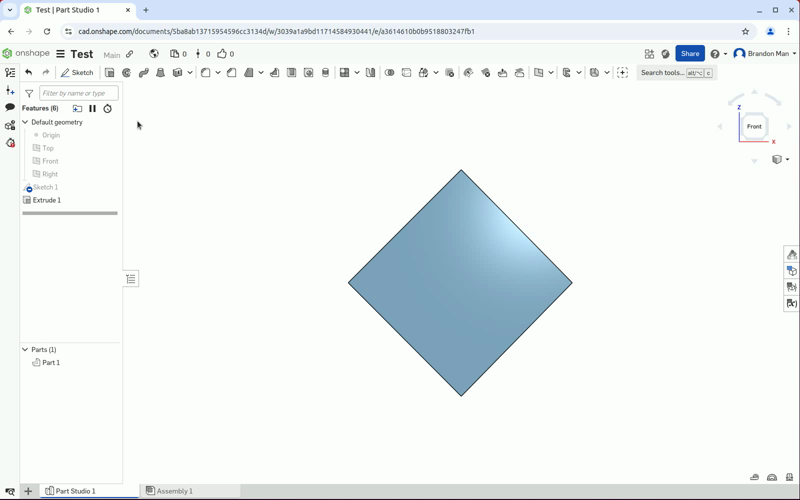
mouse_move(73, 189)
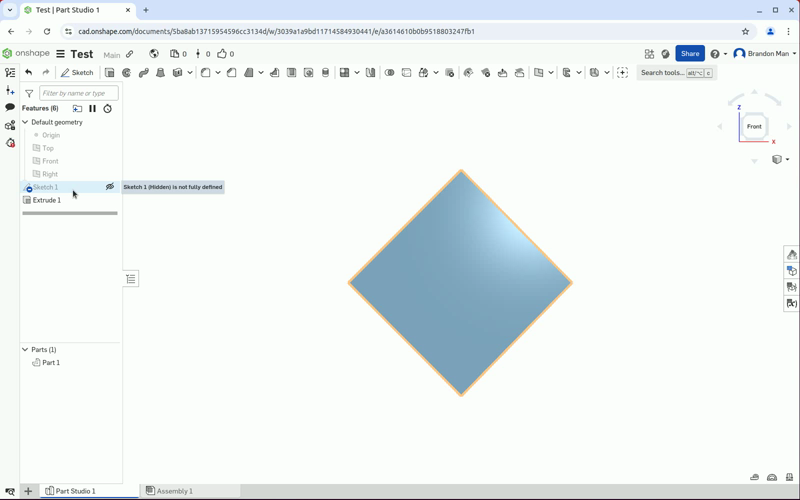
click(73, 189)
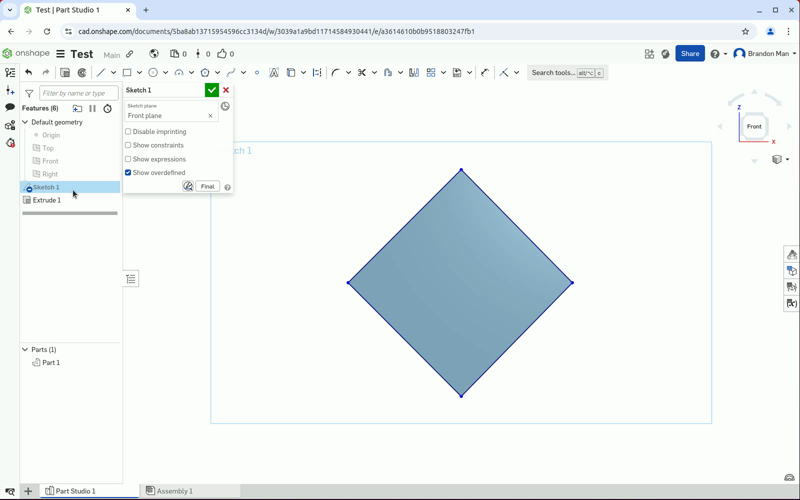
mouse_move(229, 92)
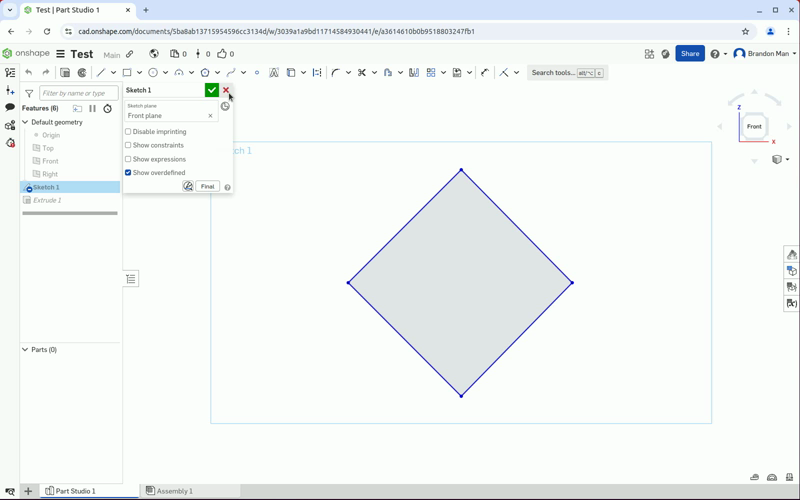
click(229, 92)
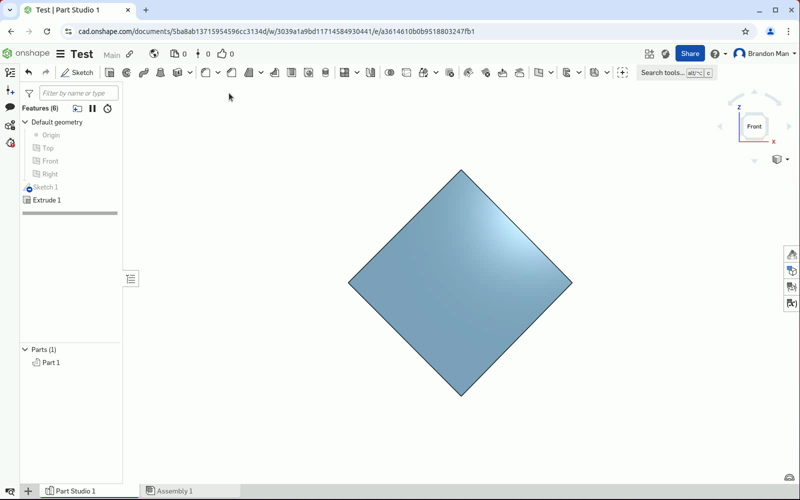
mouse_move(73, 352)
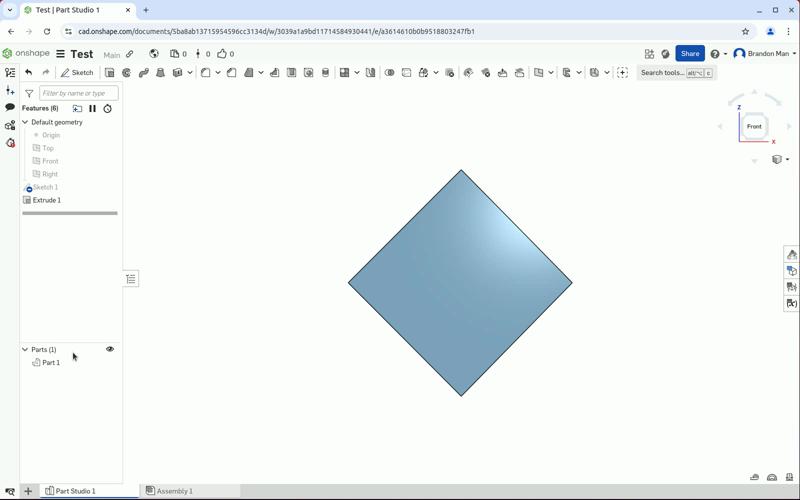
key(y)
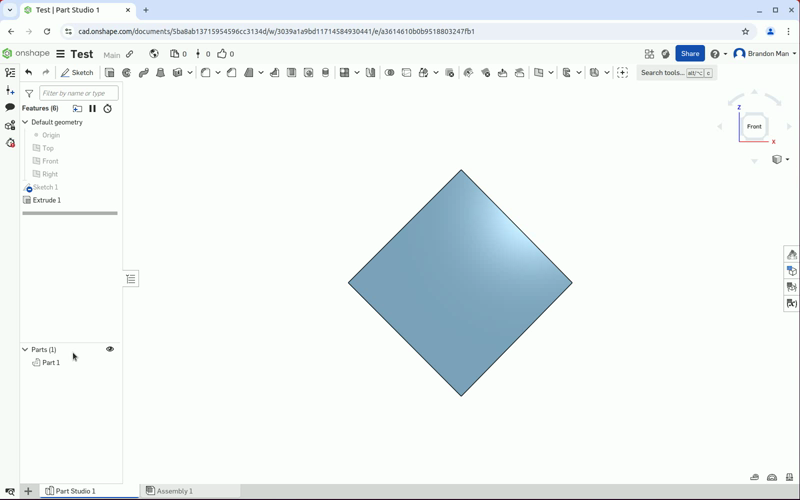
key(shift+p)
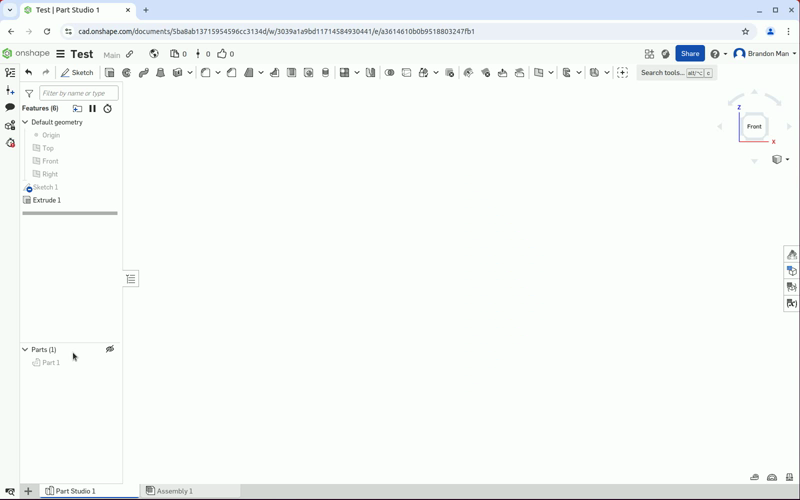
key(space)
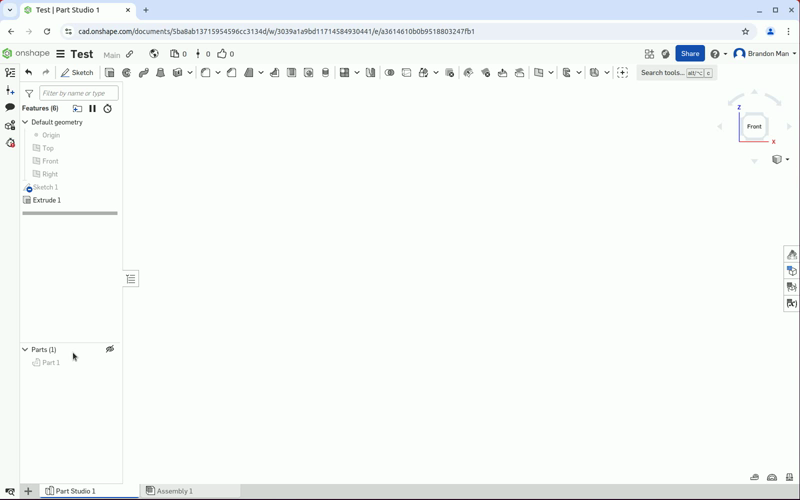
key_down(shift)
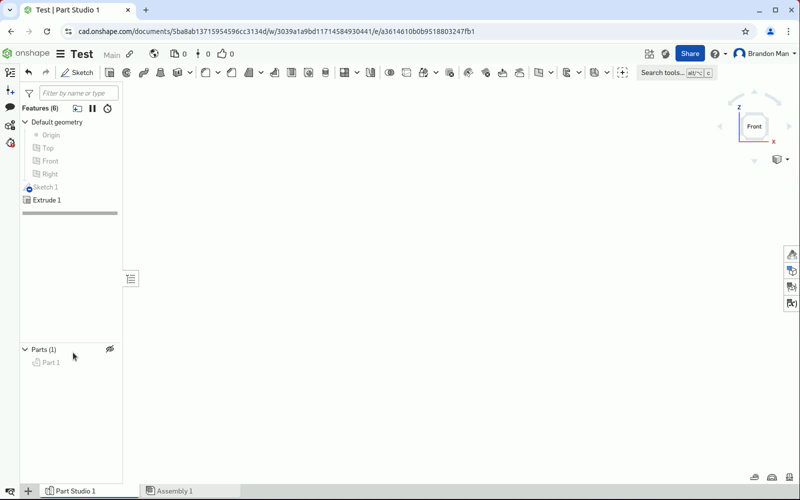
key(left)
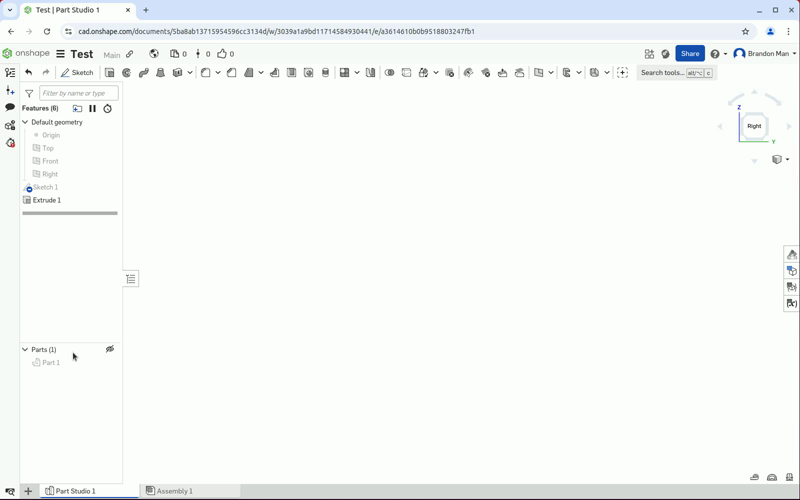
key_up(shift)
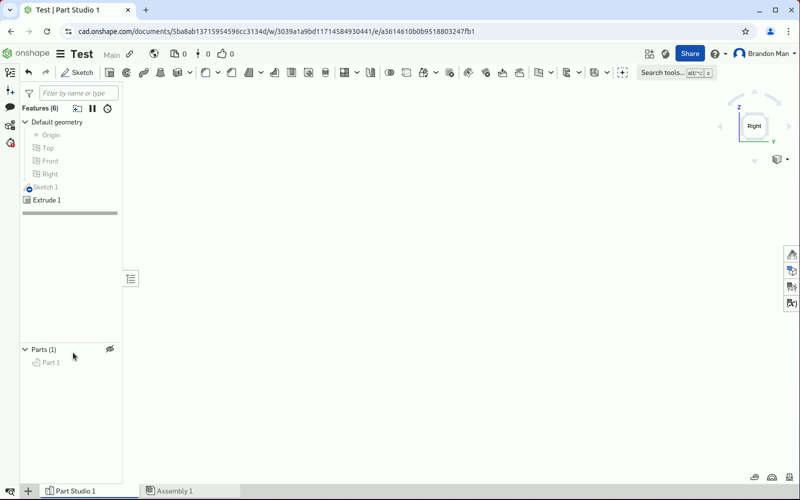
mouse_move(73, 352)
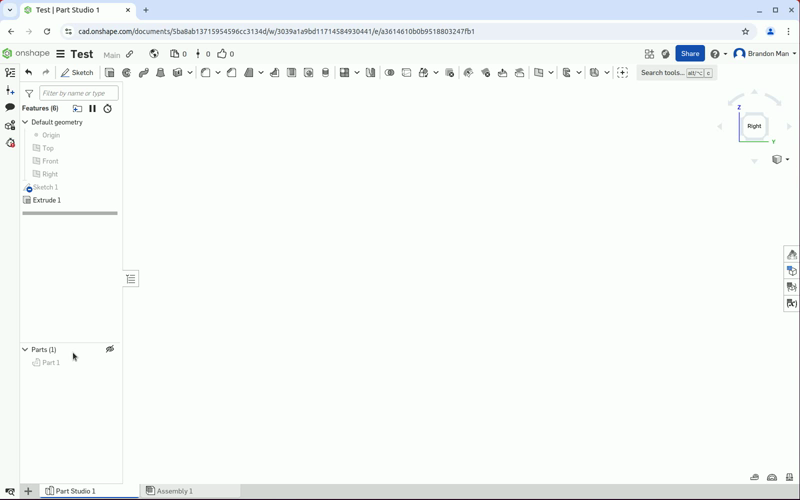
key(shift+y)
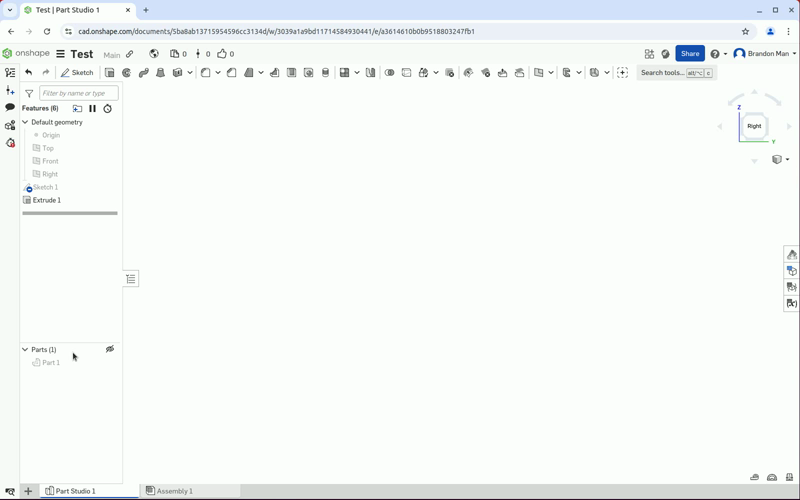
key(shift+s)
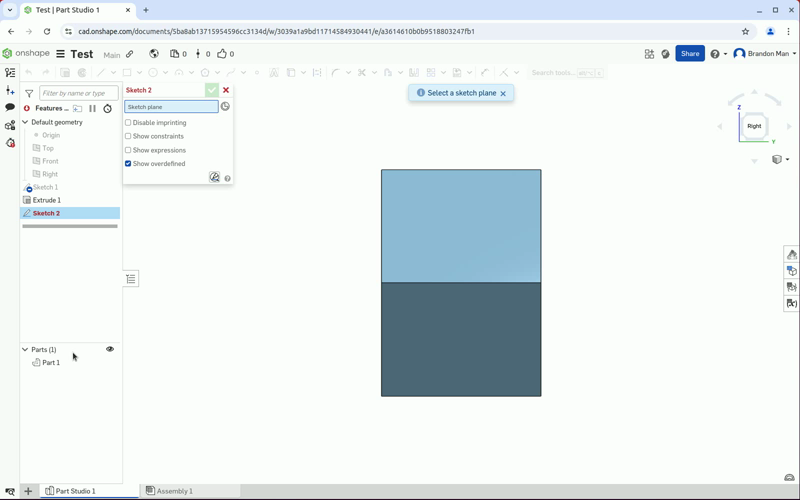
mouse_move(73, 176)
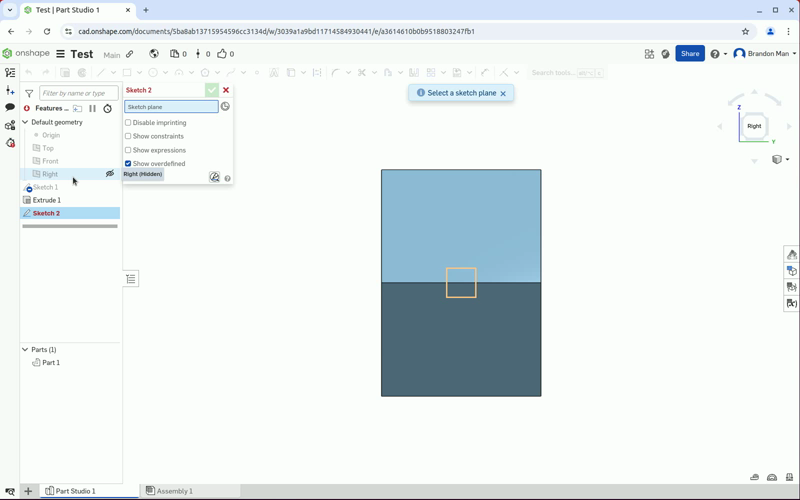
click(73, 176)
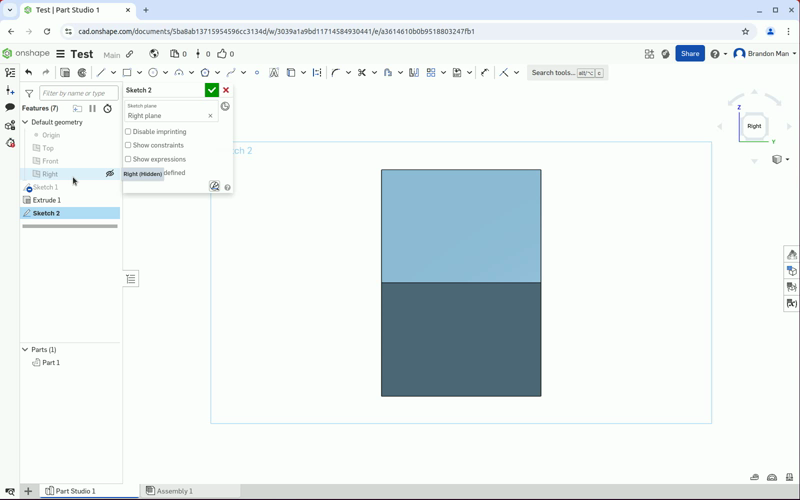
mouse_move(73, 352)
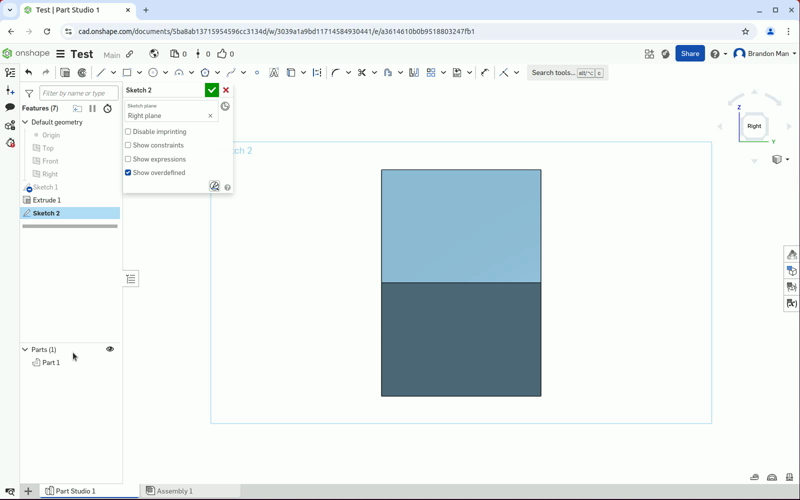
key(y)
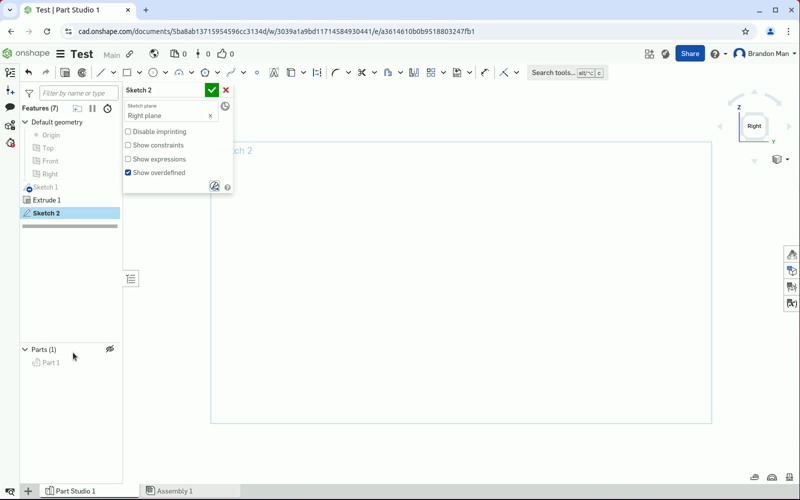
key(l)
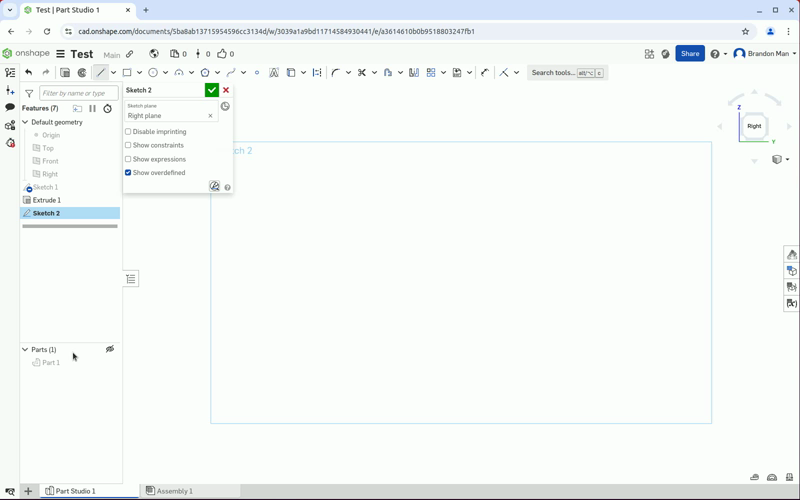
key_down(shift)
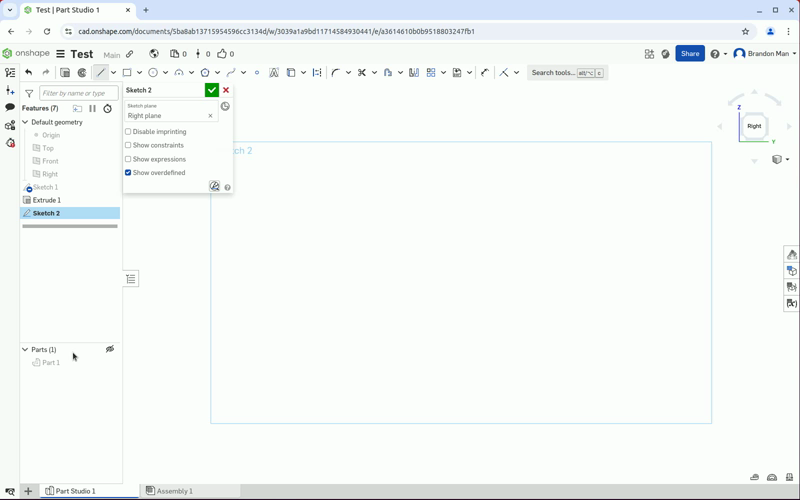
mouse_move(348, 282)
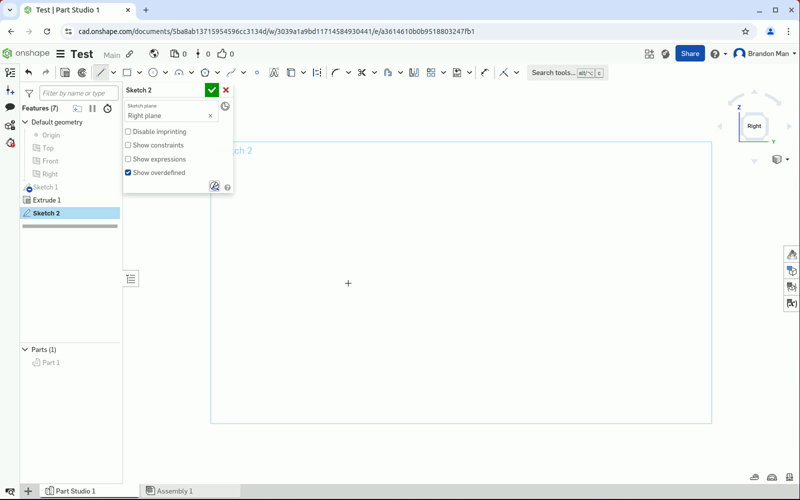
click(348, 282)
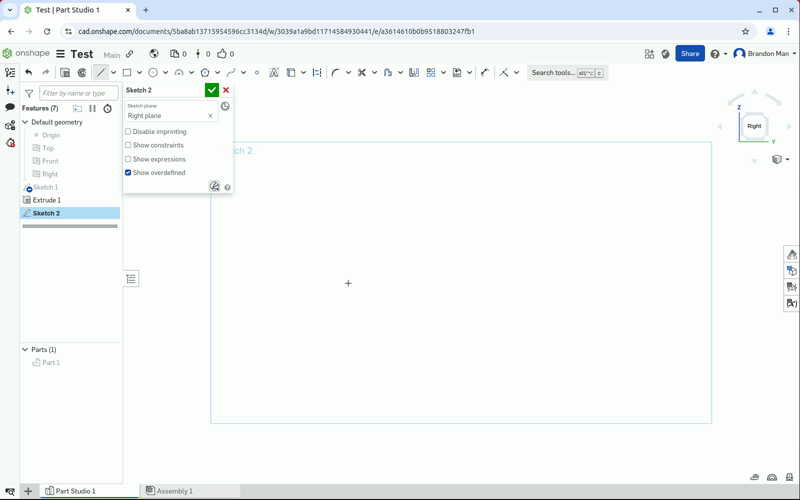
key_up(shift)
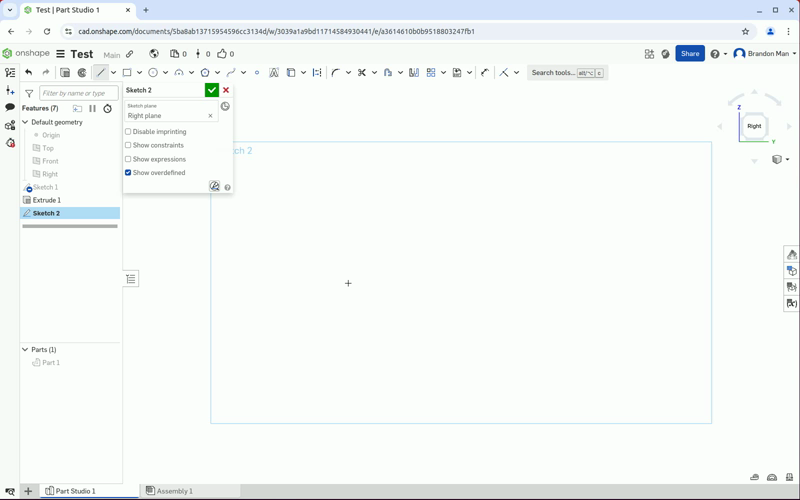
key_down(shift)
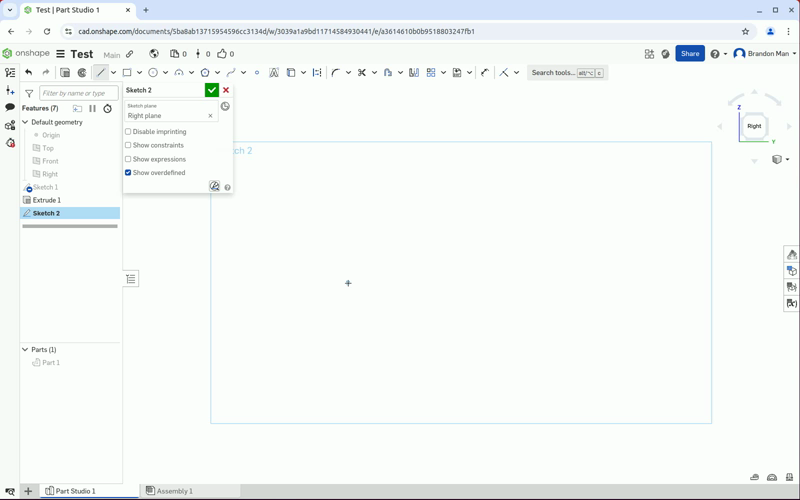
mouse_move(461, 396)
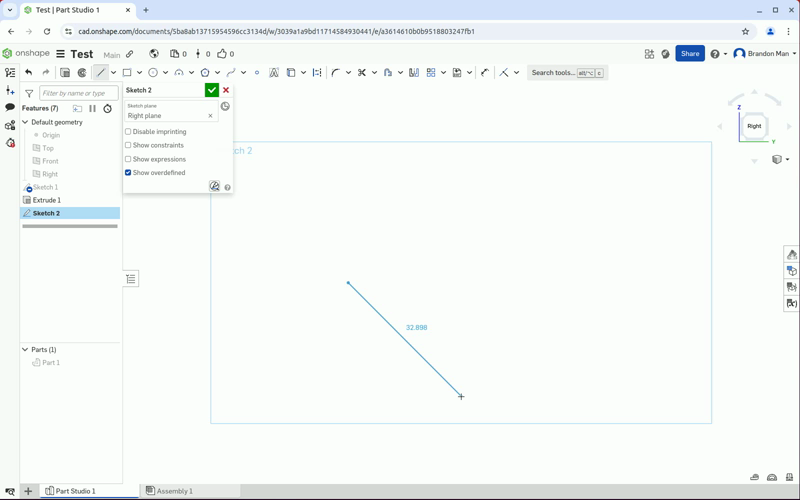
click(461, 396)
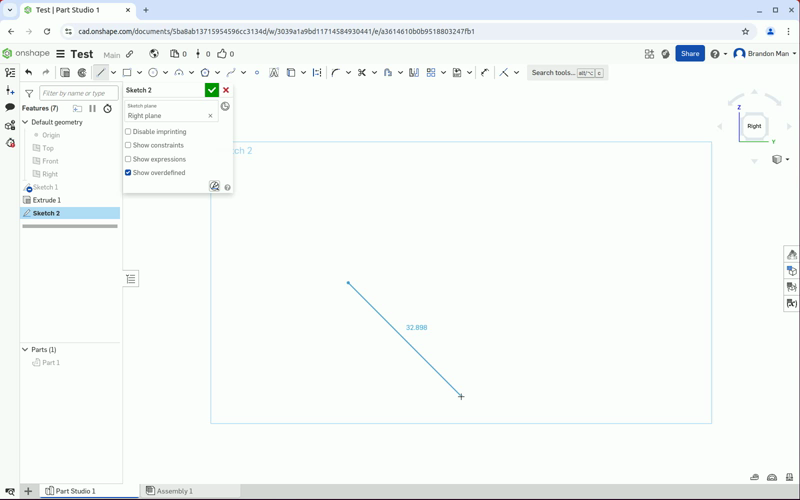
key_up(shift)
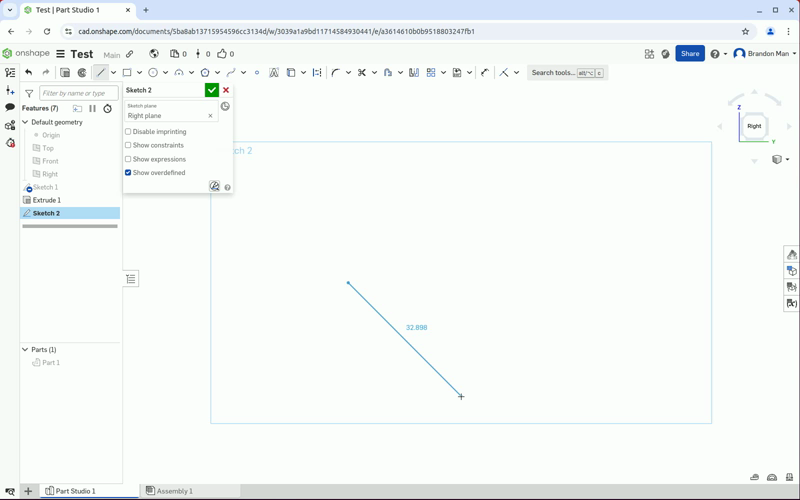
key_down(shift)
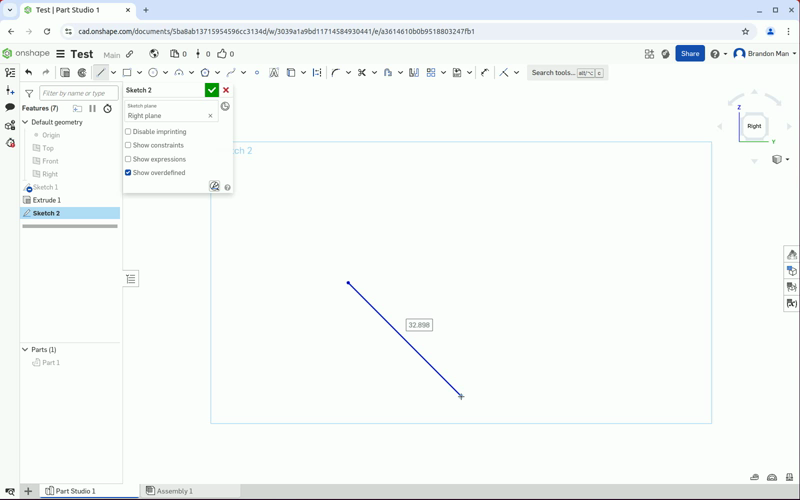
mouse_move(572, 282)
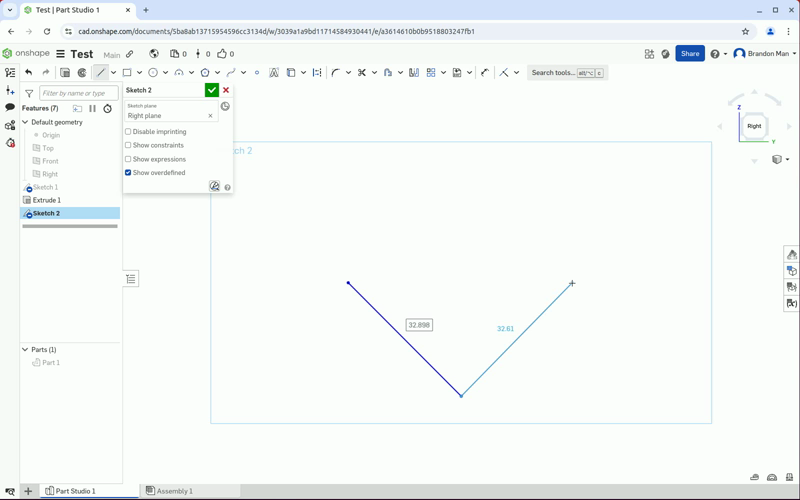
click(572, 282)
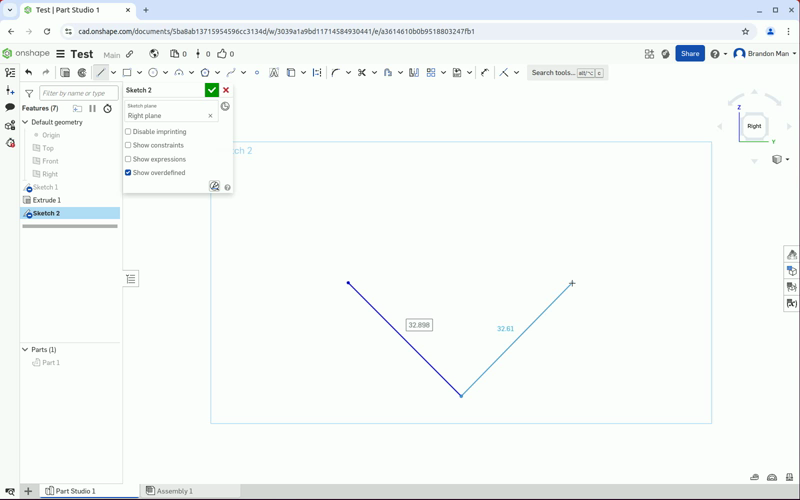
key_up(shift)
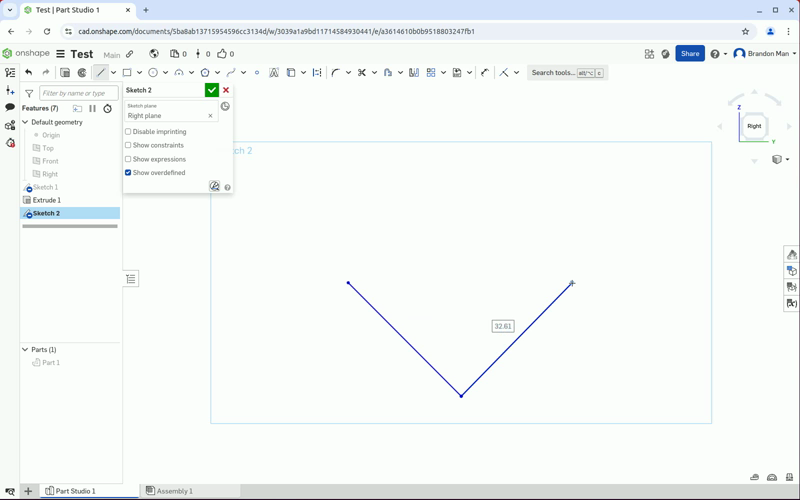
key_down(shift)
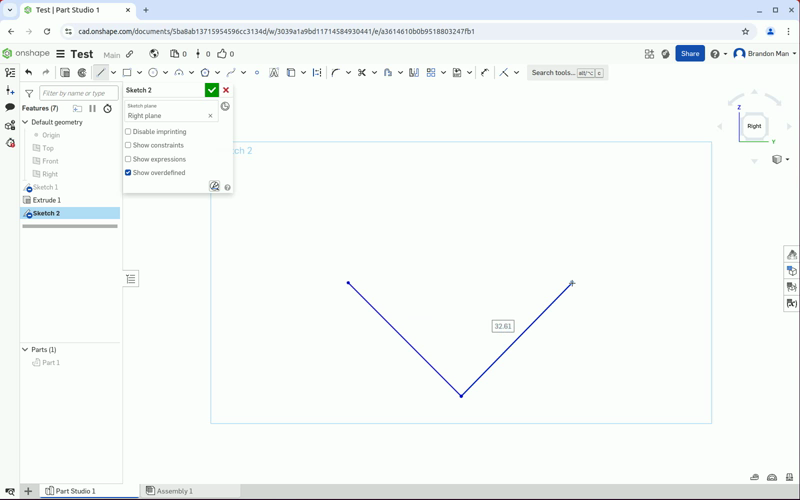
mouse_move(461, 169)
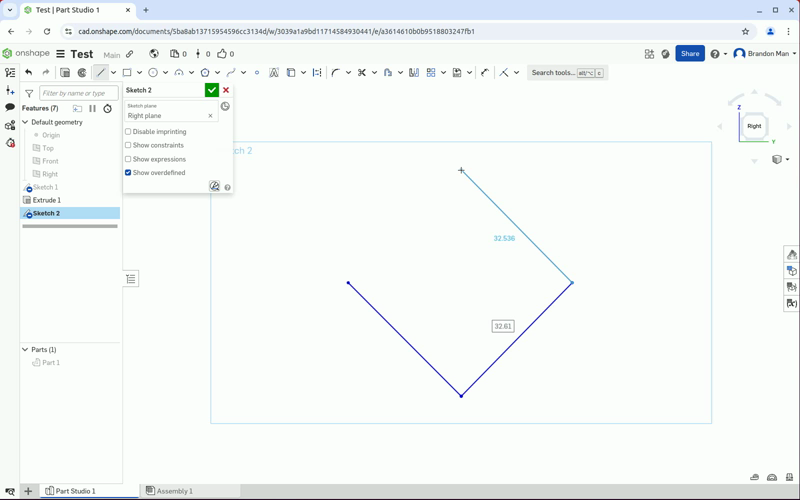
click(461, 169)
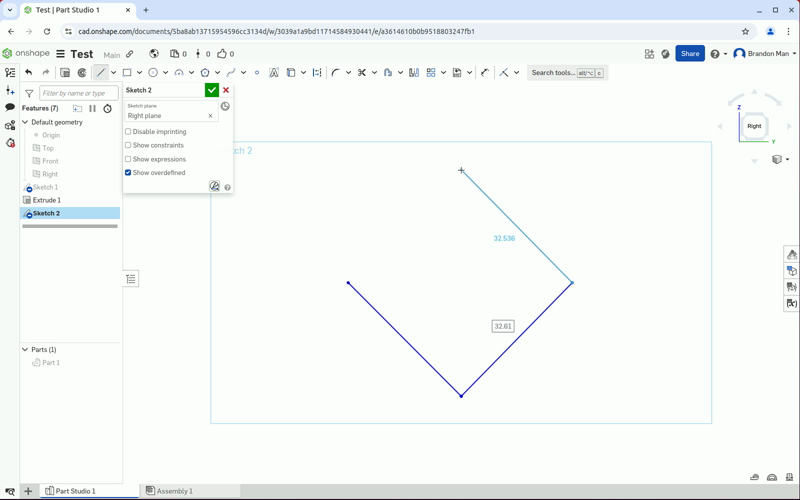
key_up(shift)
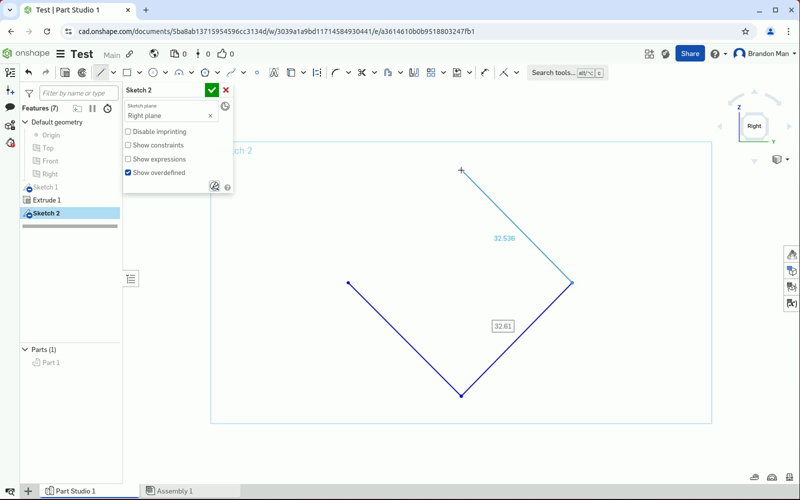
key_down(shift)
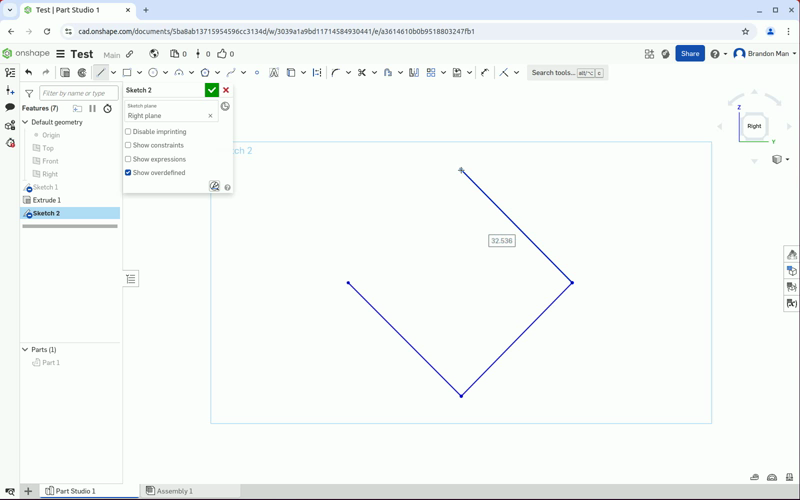
mouse_move(348, 282)
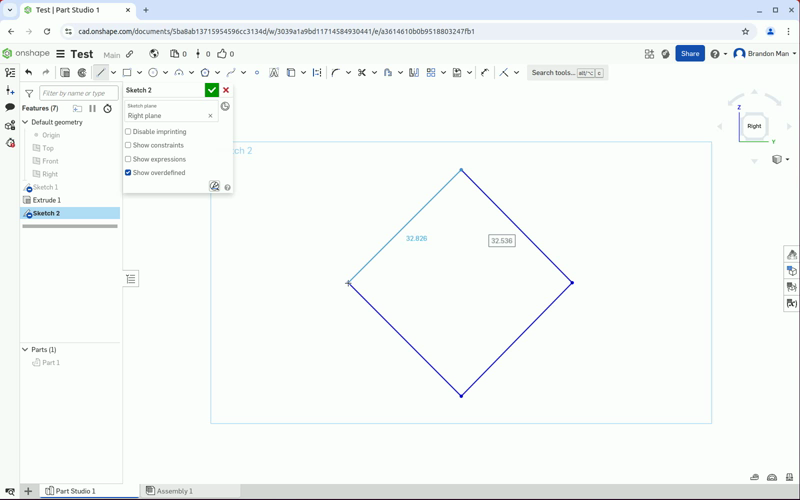
key_up(shift)
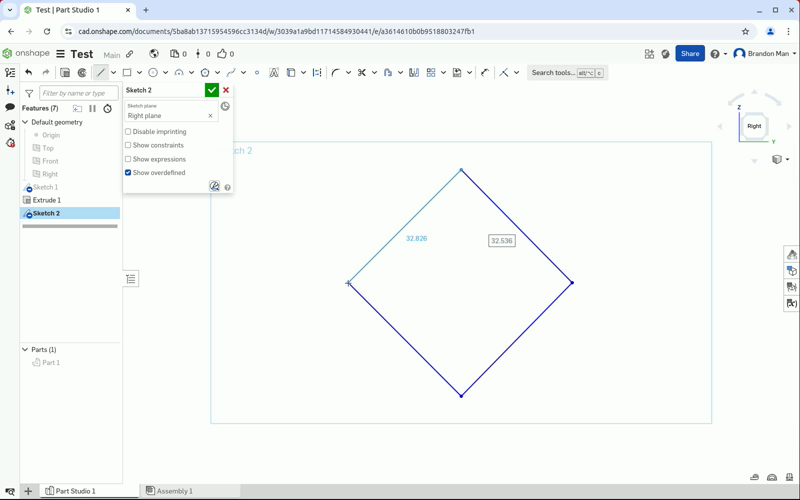
click(348, 282)
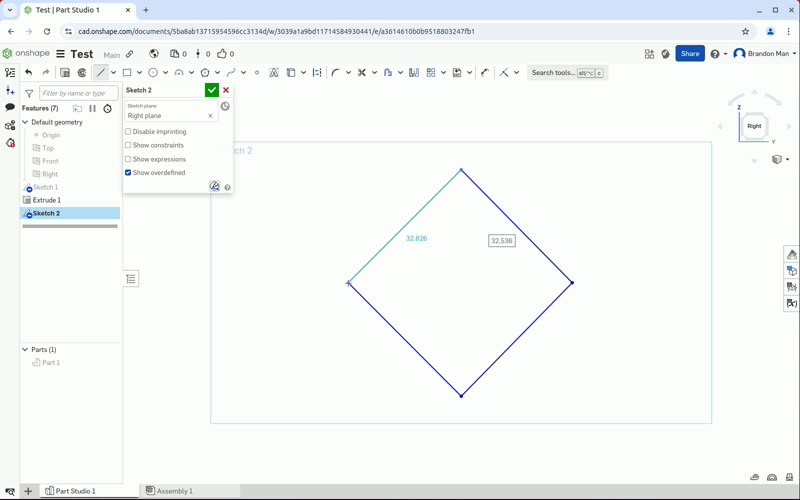
key(esc)
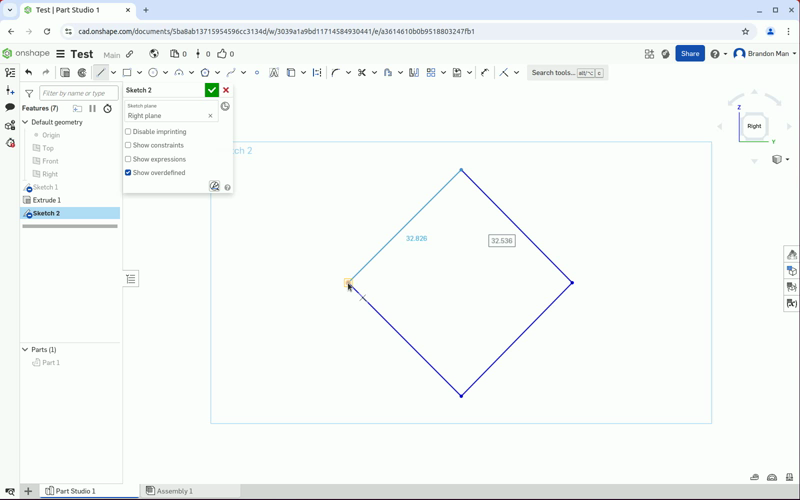
mouse_move(426, 266)
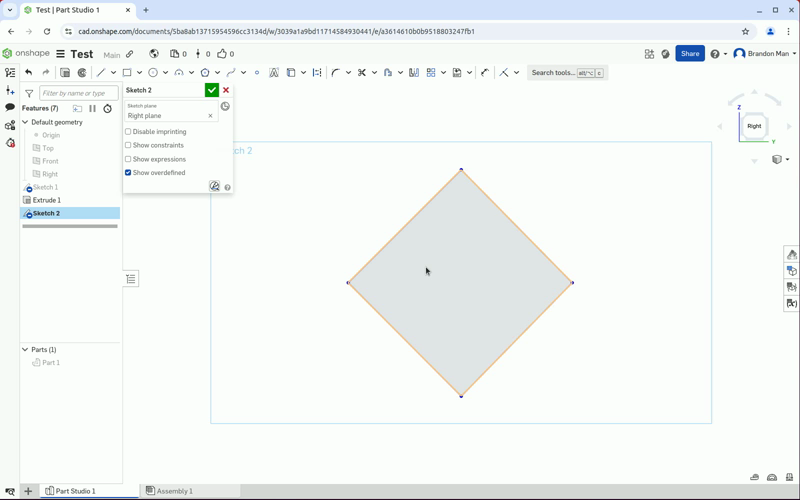
click(426, 266)
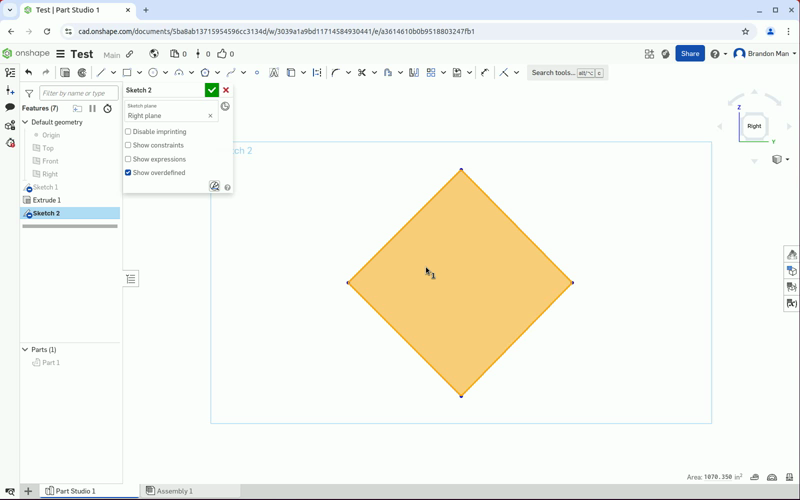
mouse_move(73, 352)
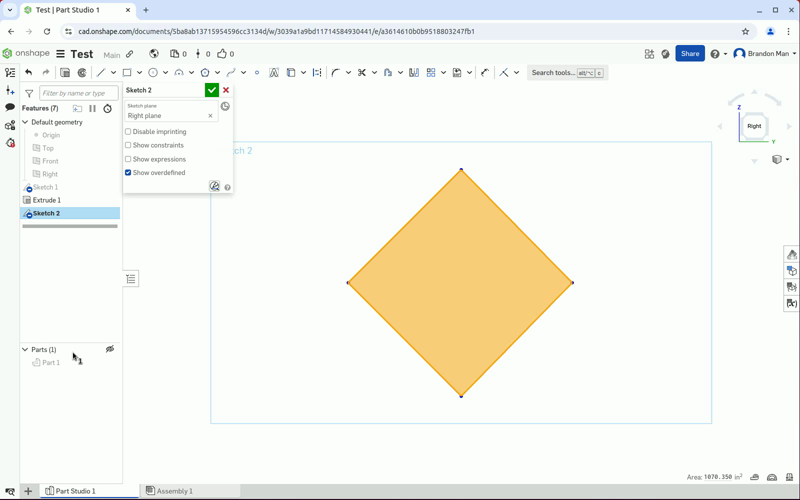
key(shift+y)
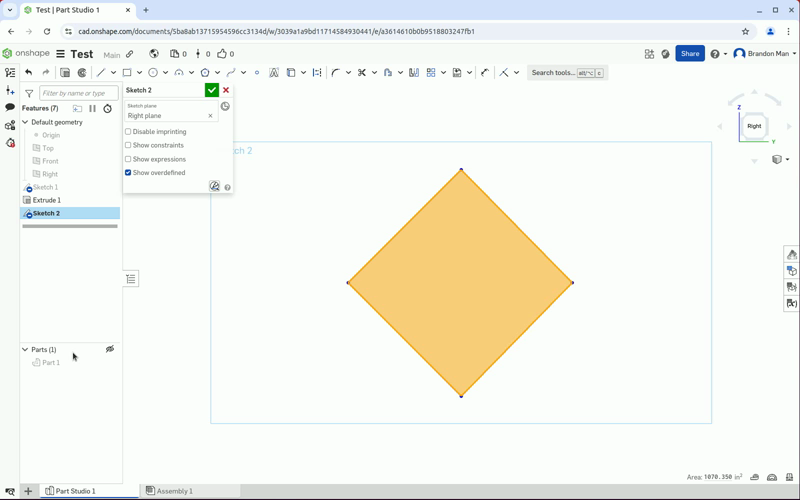
key(shift+e)
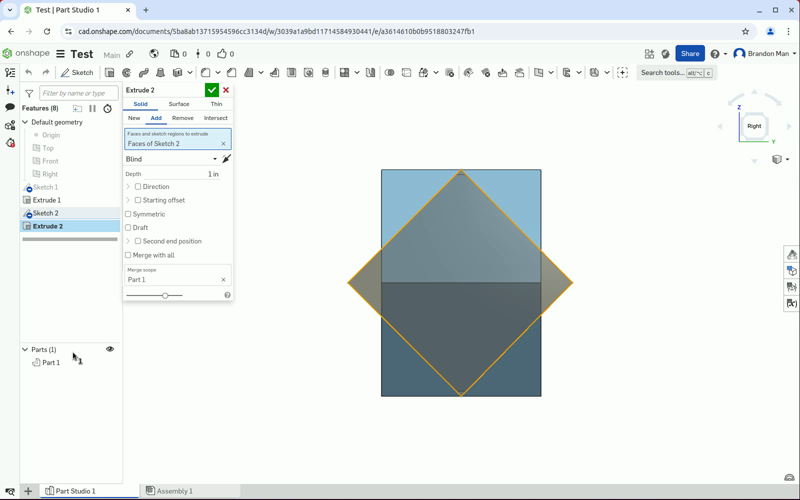
mouse_move(143, 106)
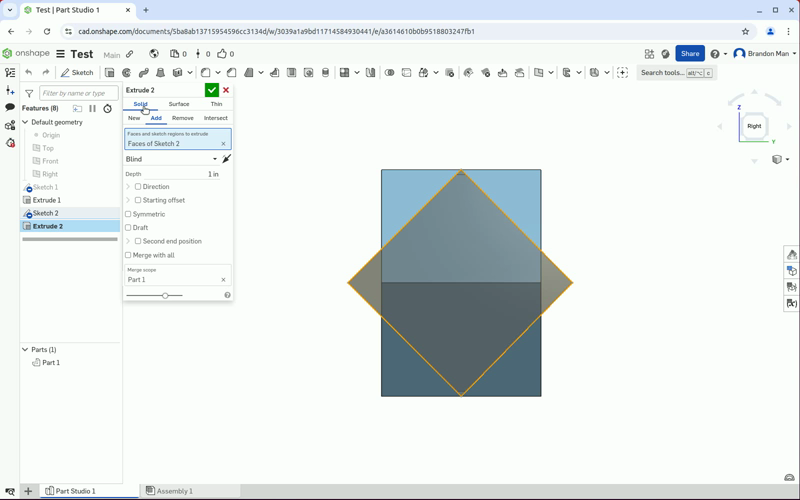
click(143, 106)
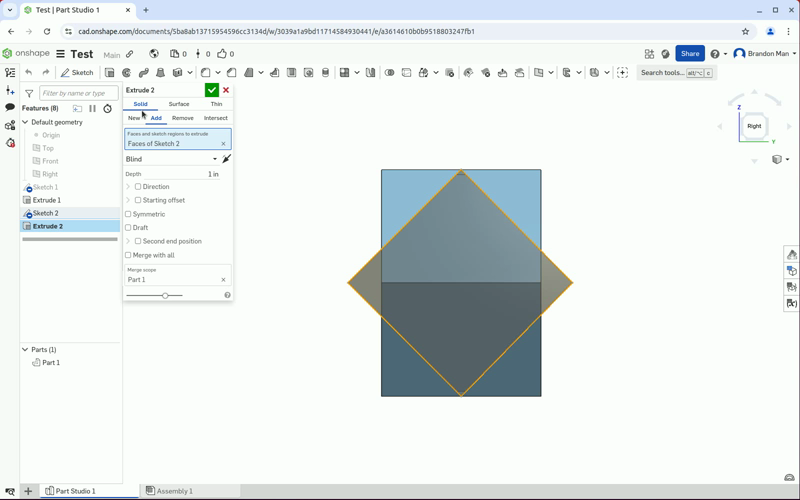
mouse_move(137, 120)
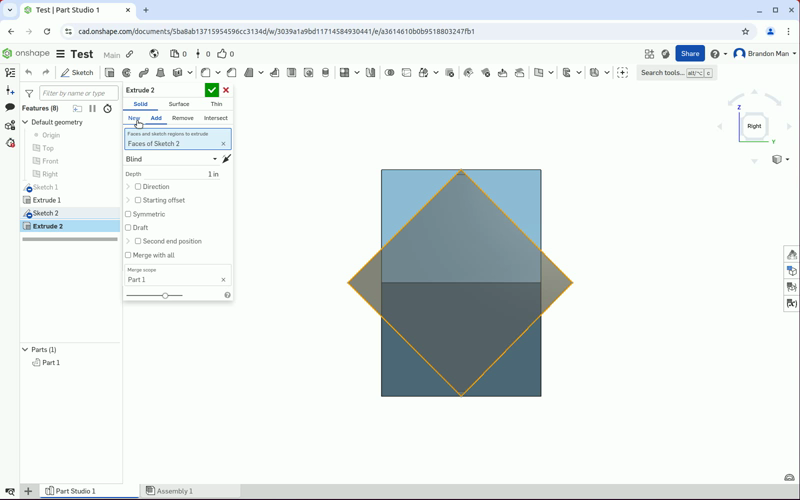
click(137, 120)
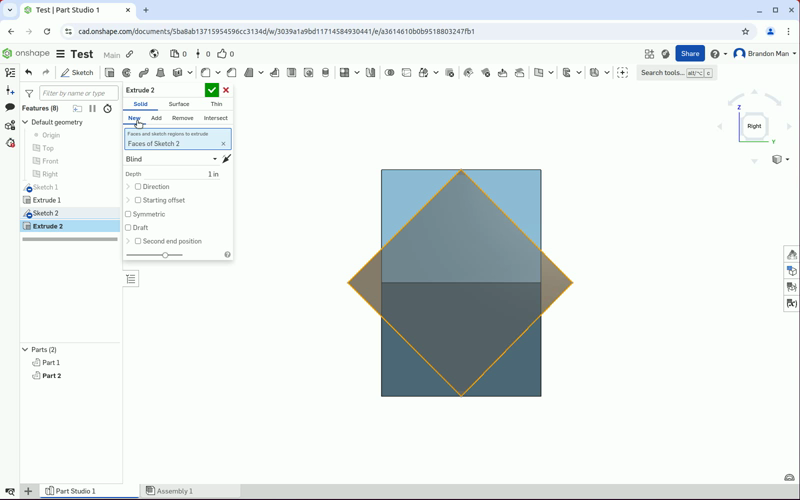
key(tab, 4)
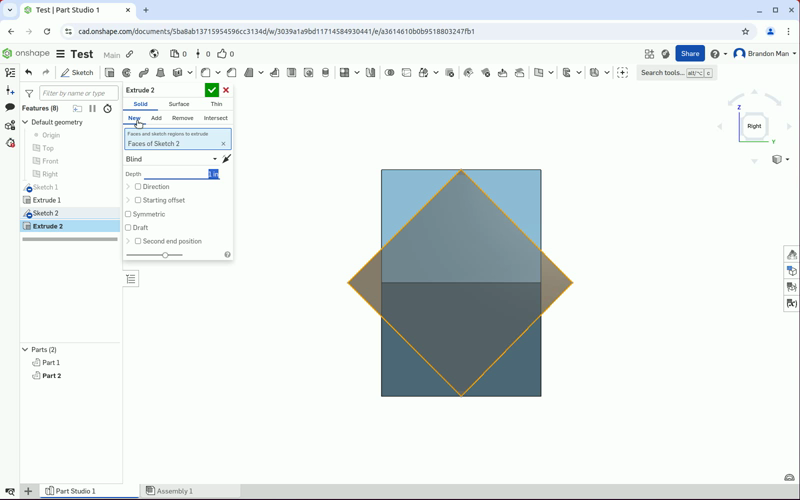
text(32.736)
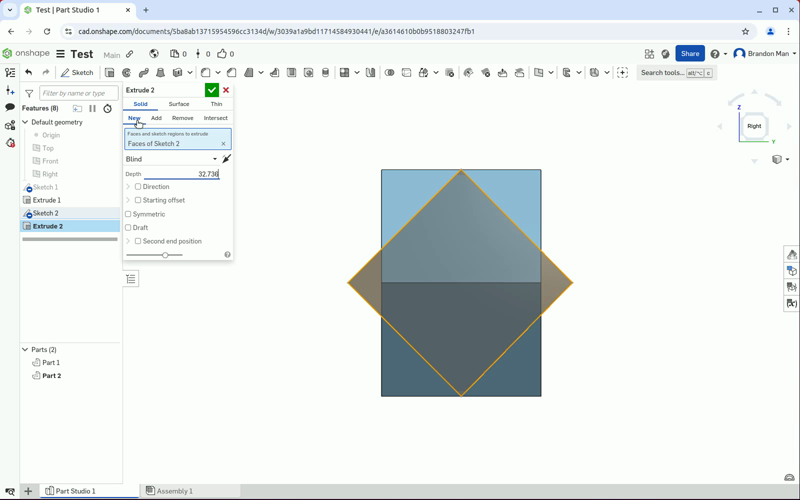
key(tab, 3)
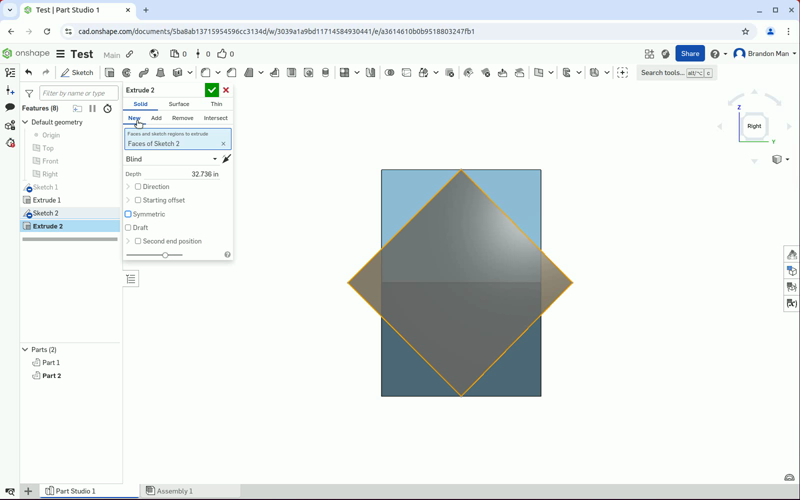
key(space)
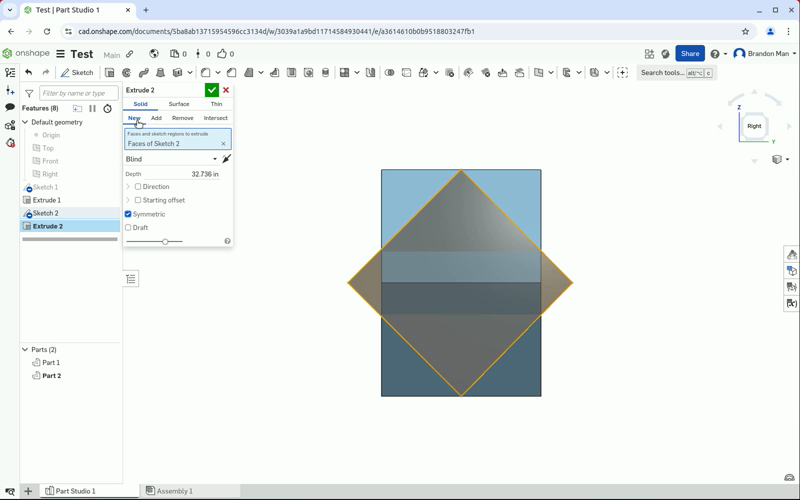
key(enter)
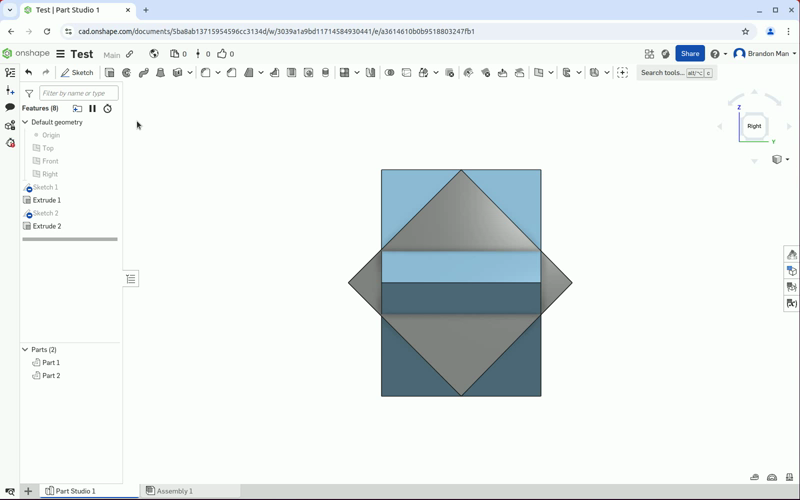
key(shift+h)
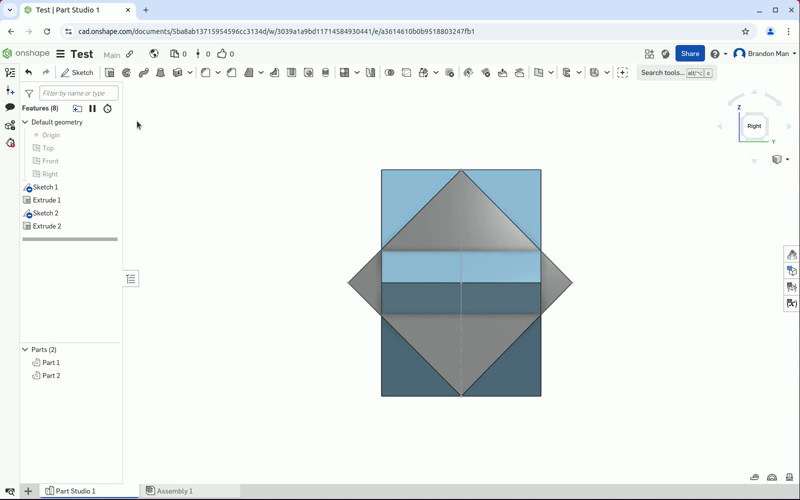
key(shift+h)
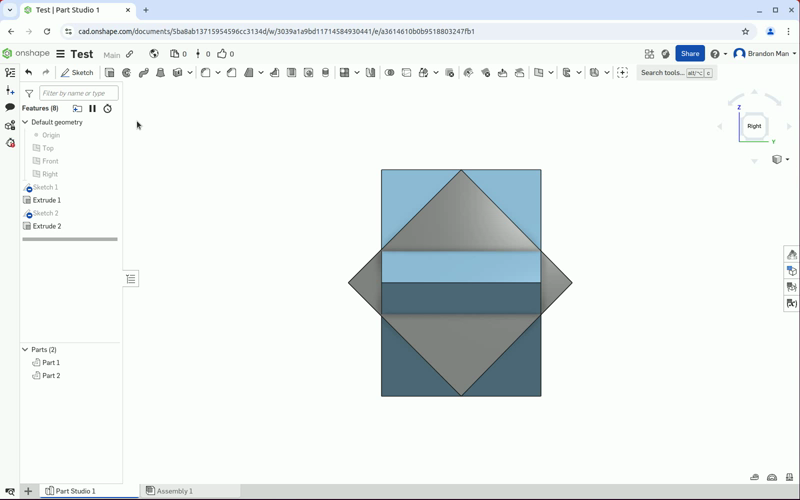
mouse_move(73, 189)
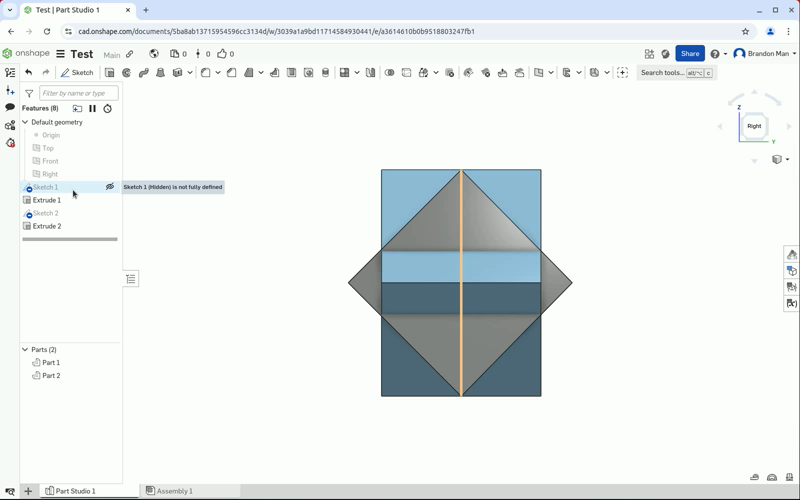
click(73, 189)
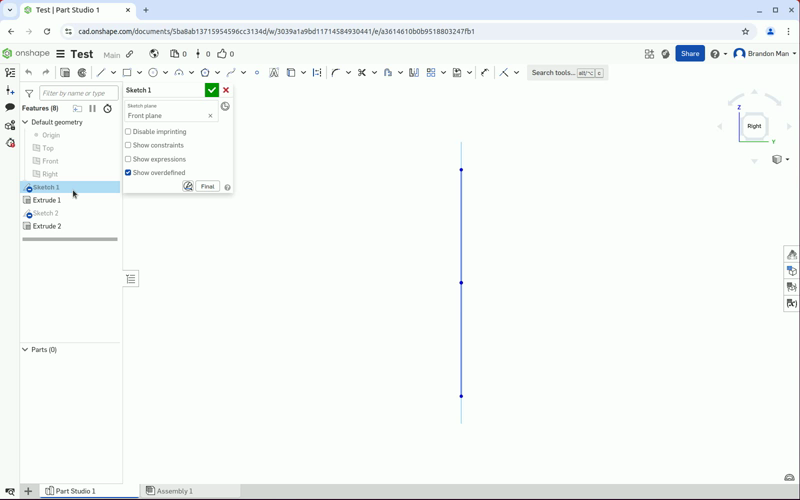
mouse_move(229, 92)
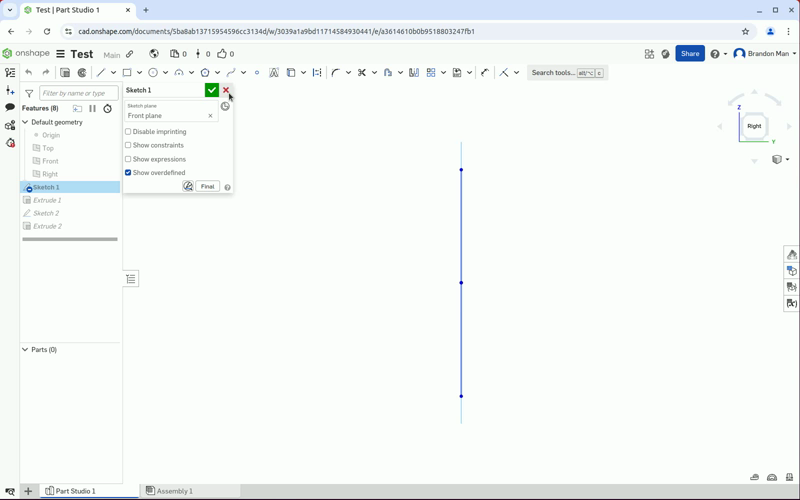
click(229, 92)
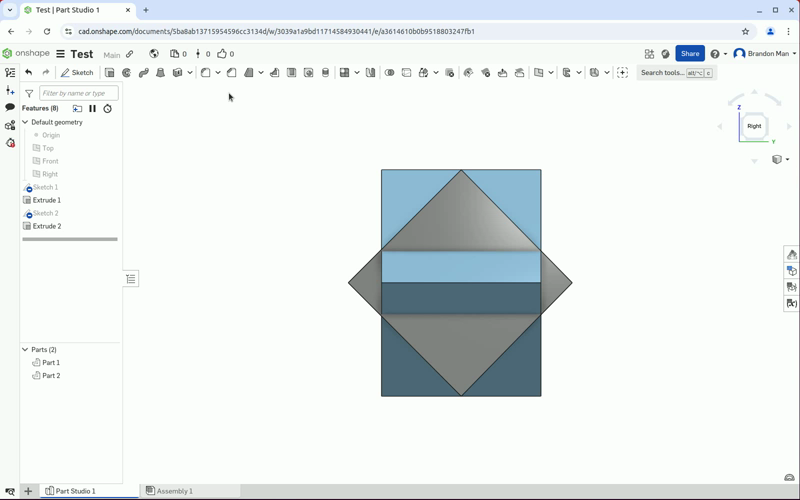
mouse_move(73, 352)
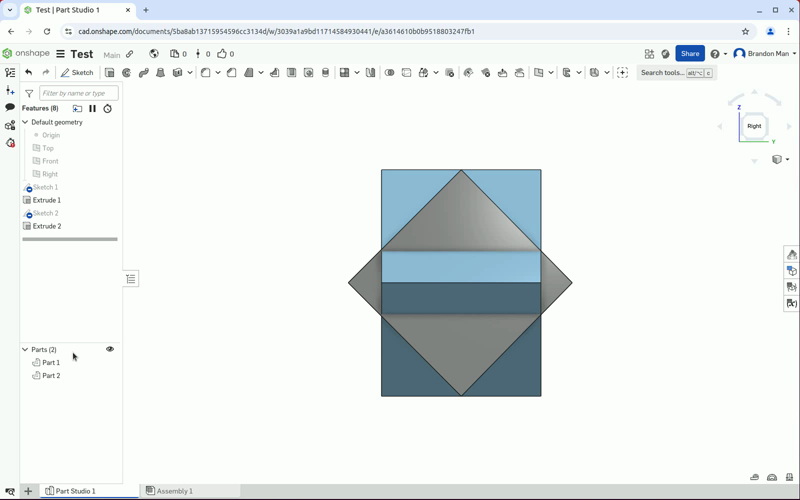
key(y)
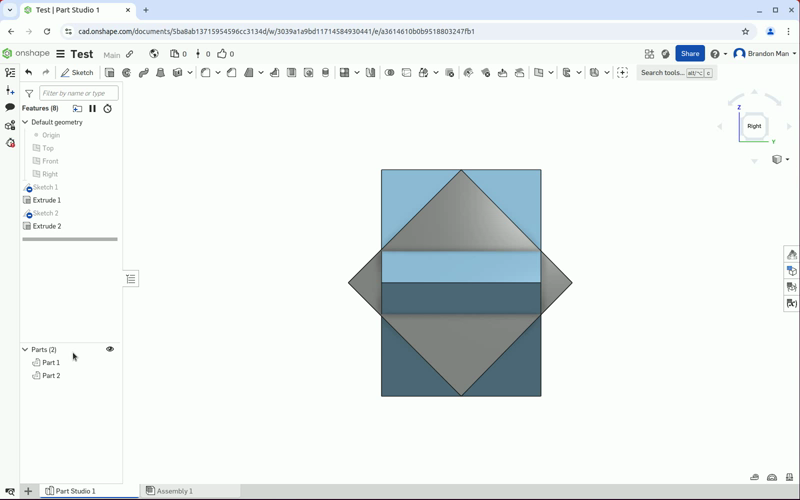
key(shift+p)
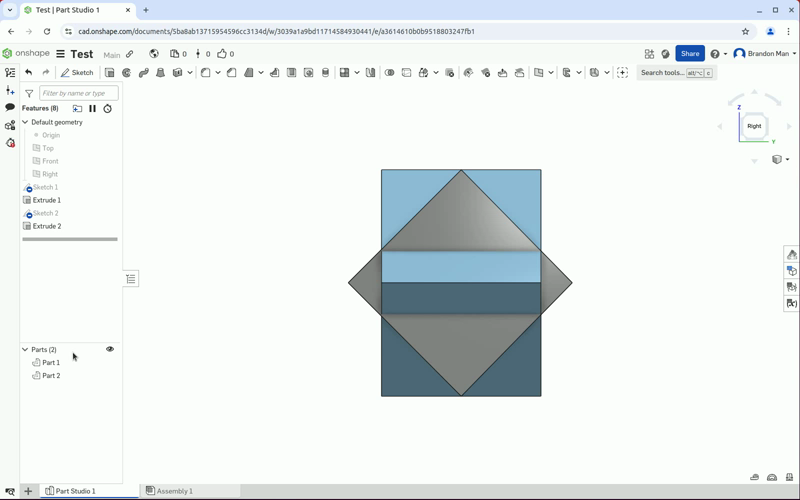
key(space)
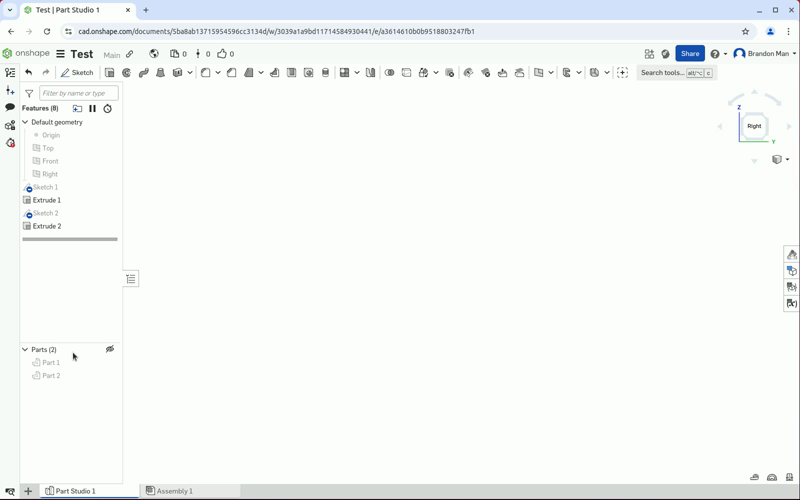
key_down(shift)
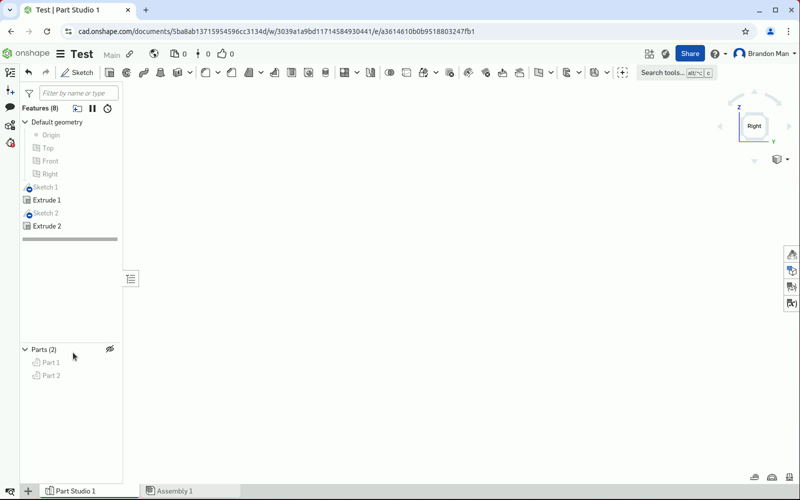
key(right)
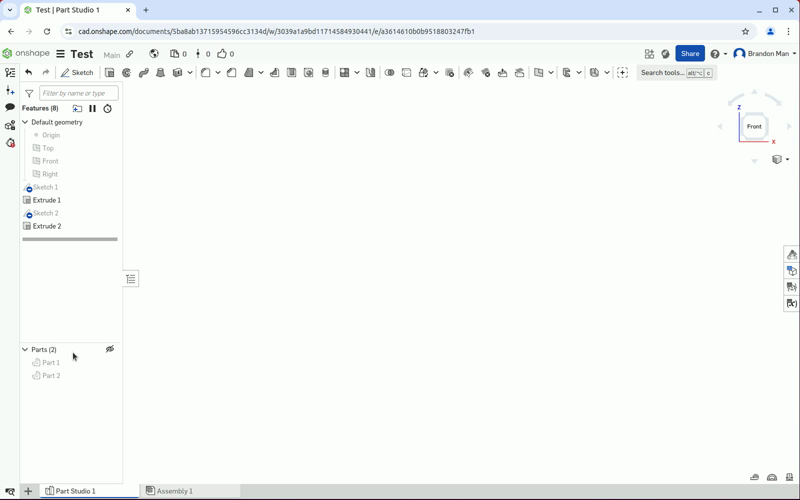
key_up(shift)
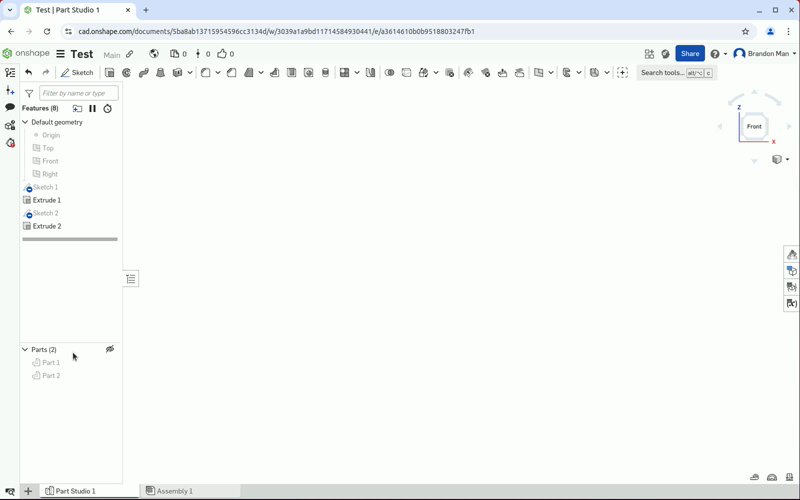
key(space)
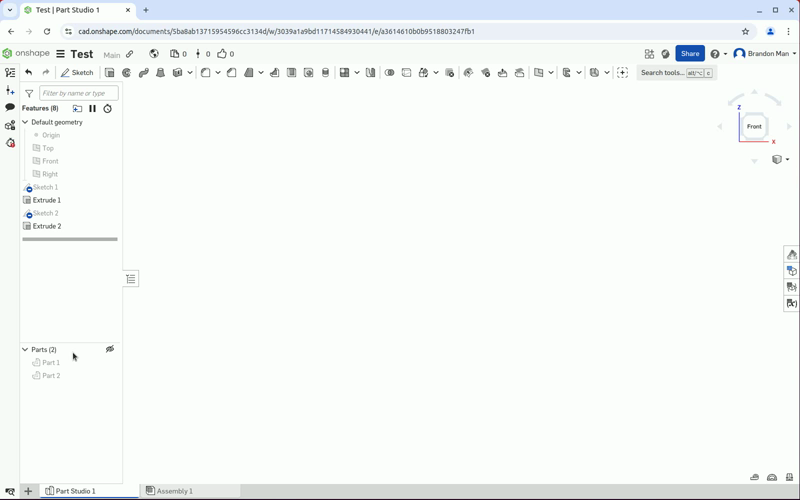
key_down(shift)
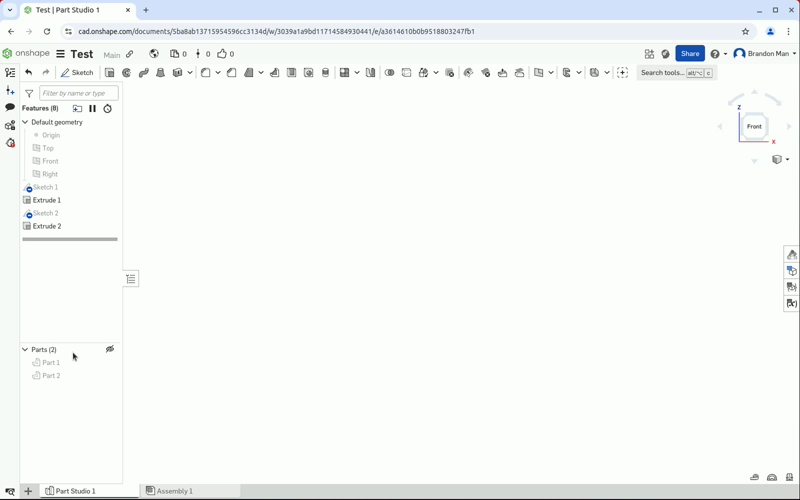
key(down)
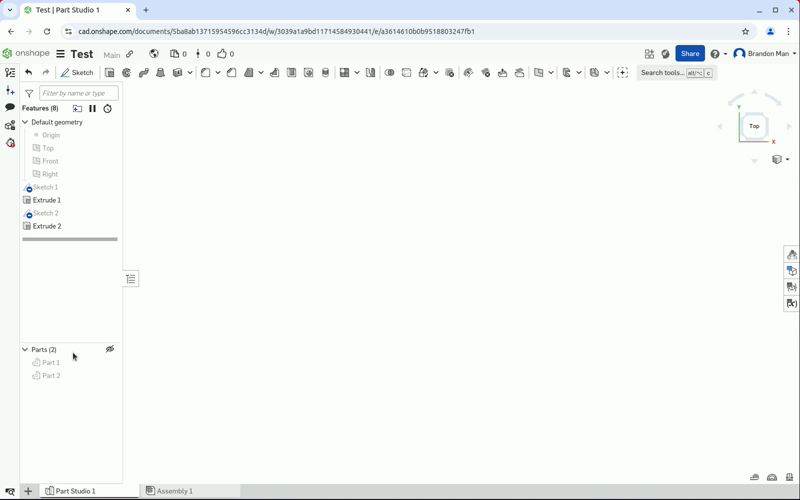
key_up(shift)
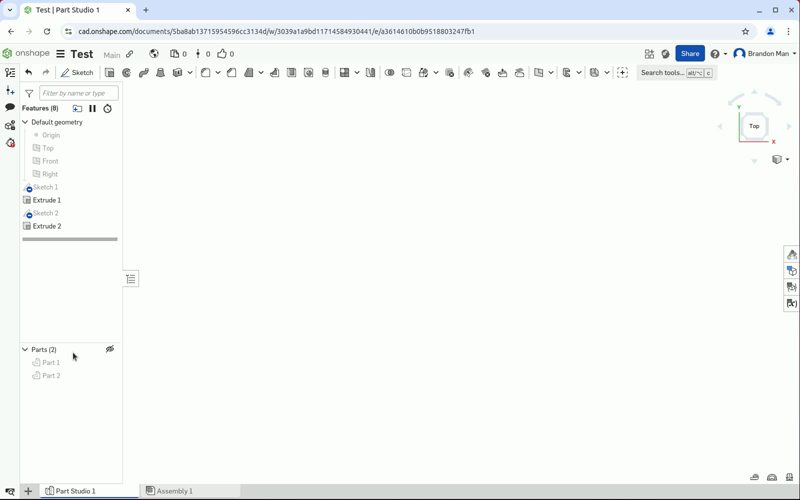
mouse_move(73, 352)
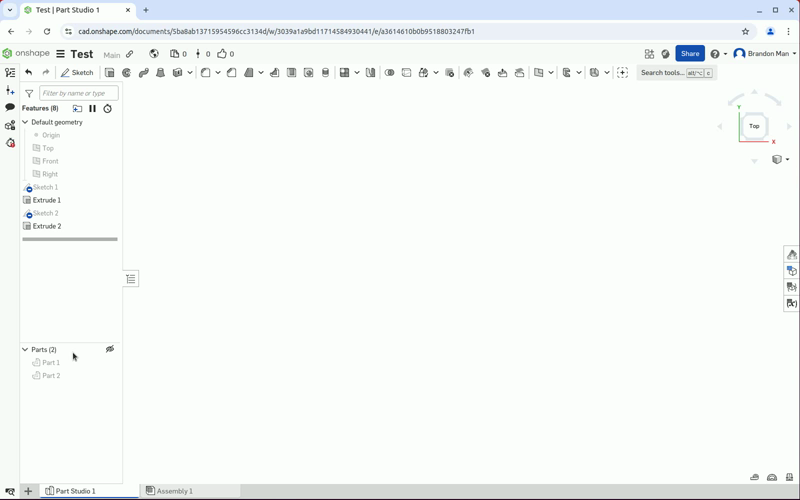
key(shift+y)
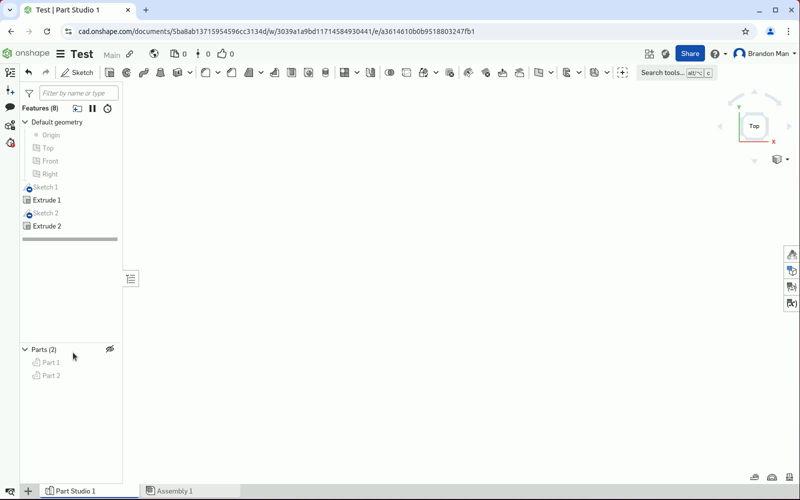
key(shift+s)
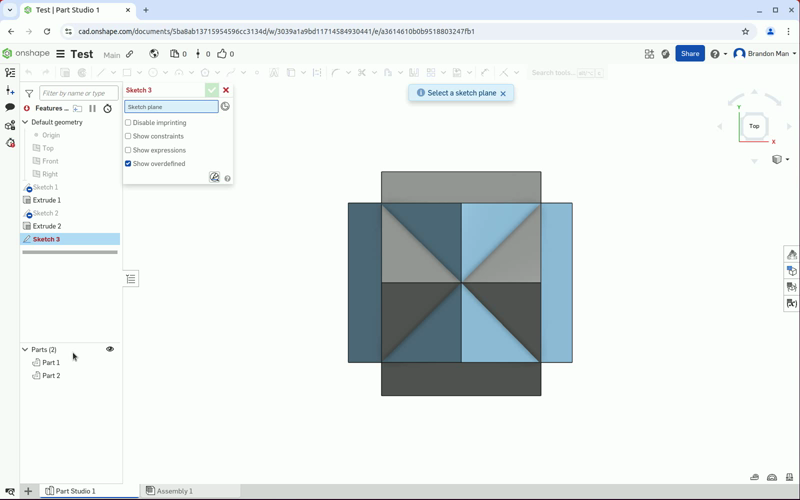
mouse_move(73, 150)
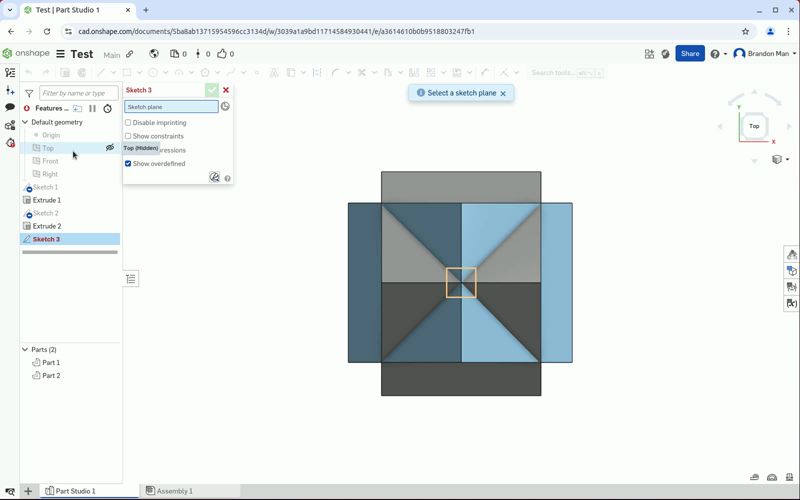
click(73, 150)
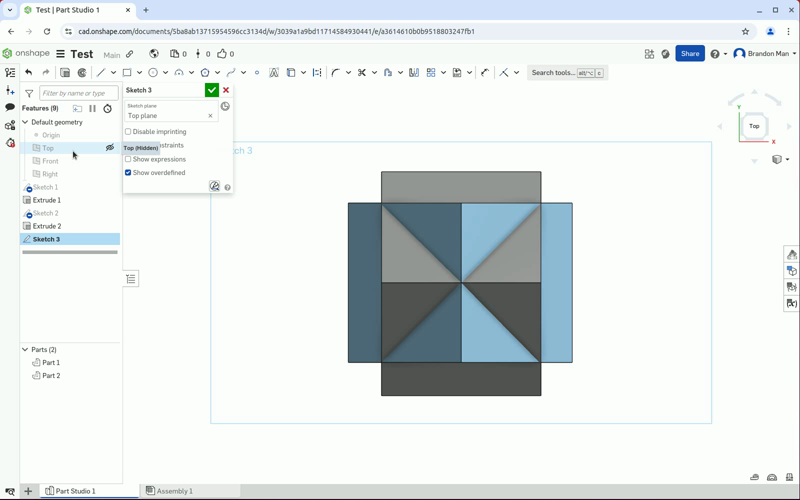
mouse_move(73, 352)
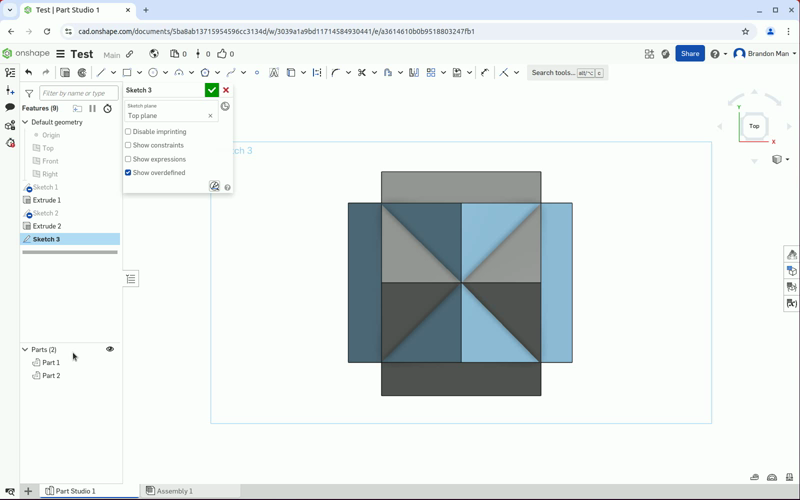
key(y)
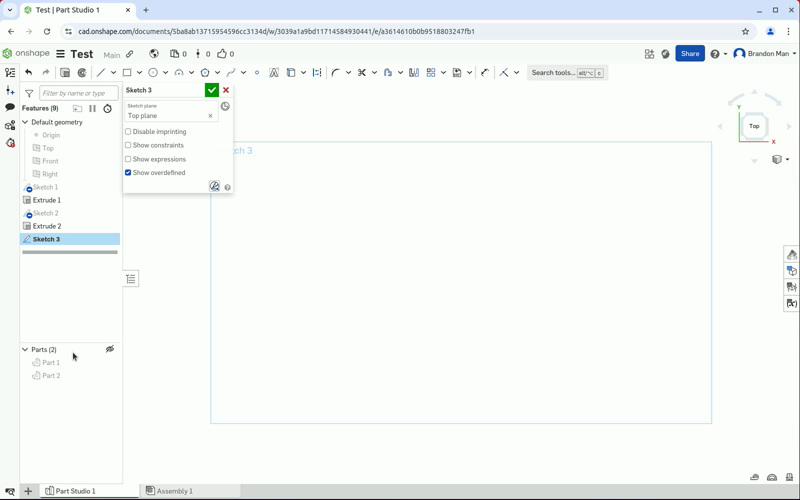
key(l)
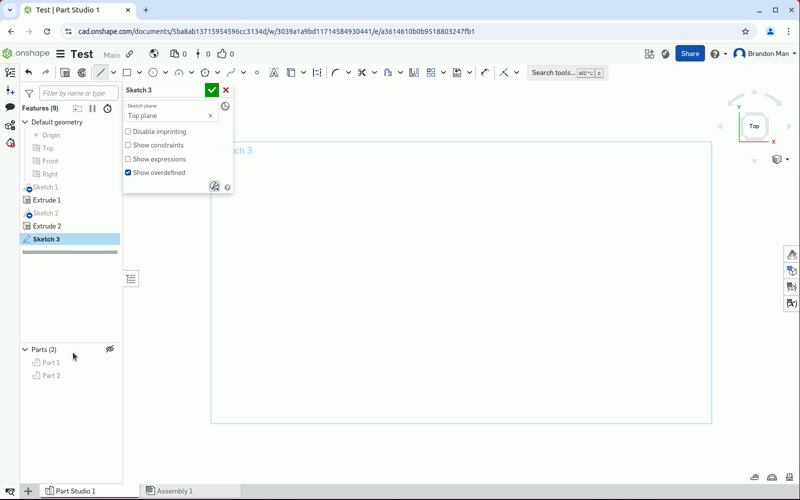
key_down(shift)
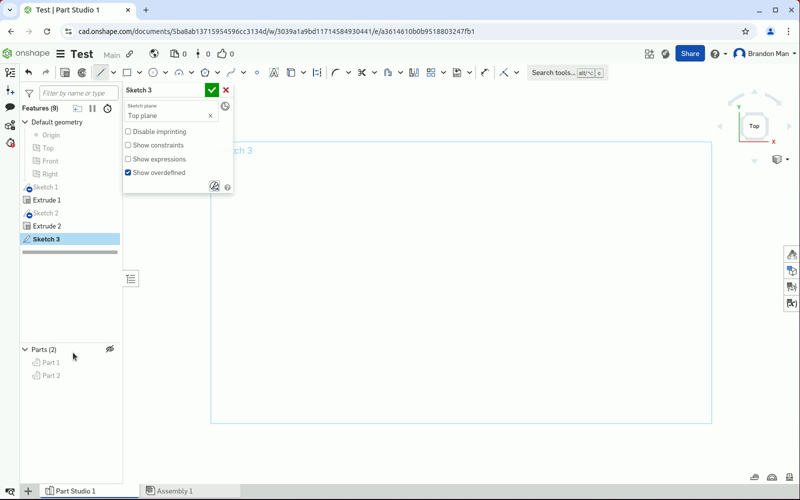
mouse_move(348, 282)
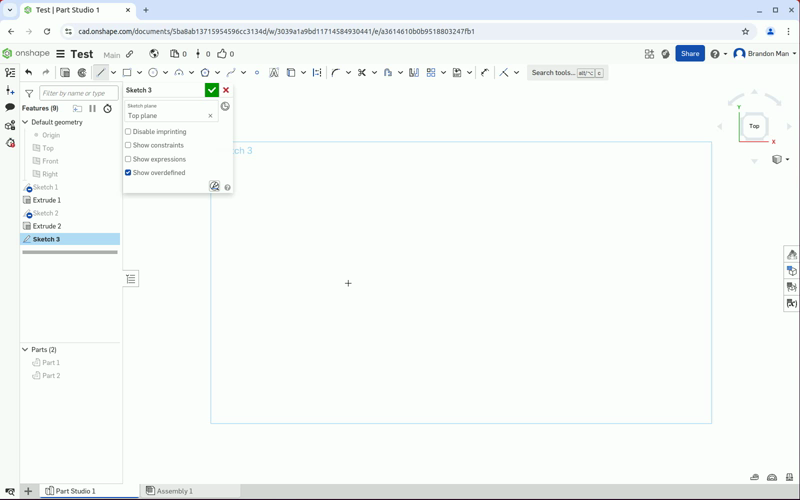
click(348, 282)
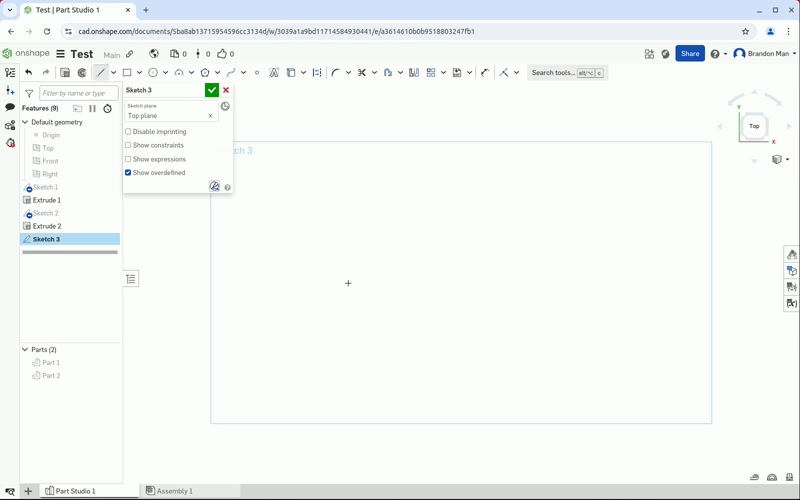
key_up(shift)
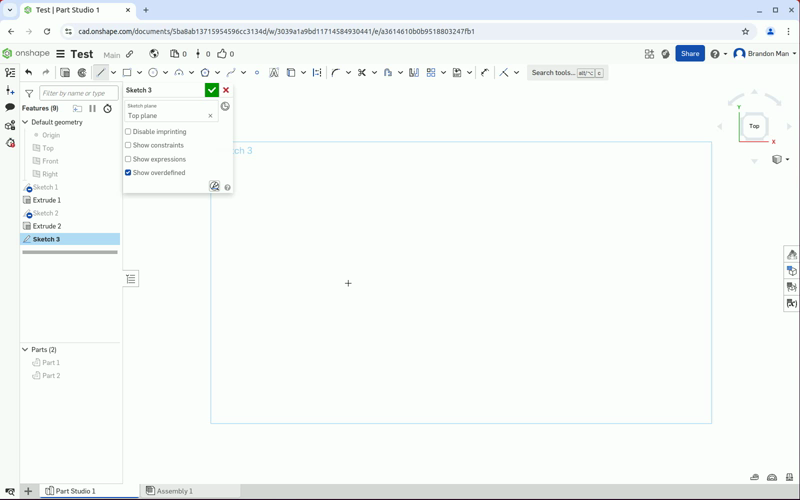
key_down(shift)
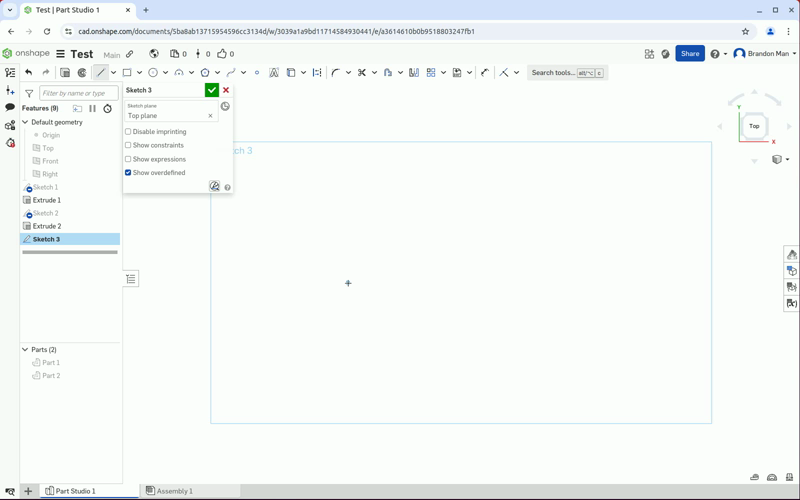
mouse_move(461, 396)
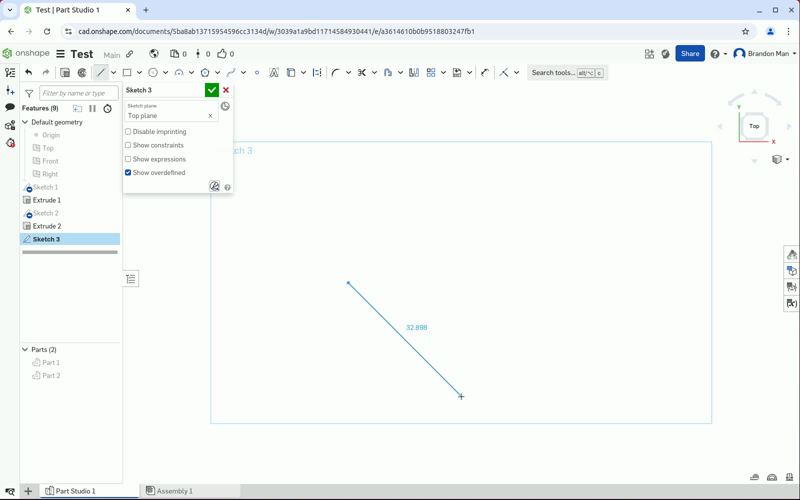
click(461, 396)
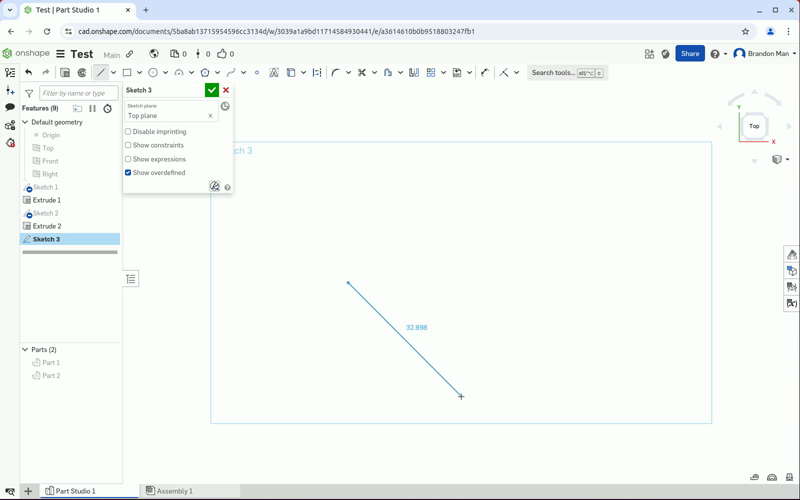
key_up(shift)
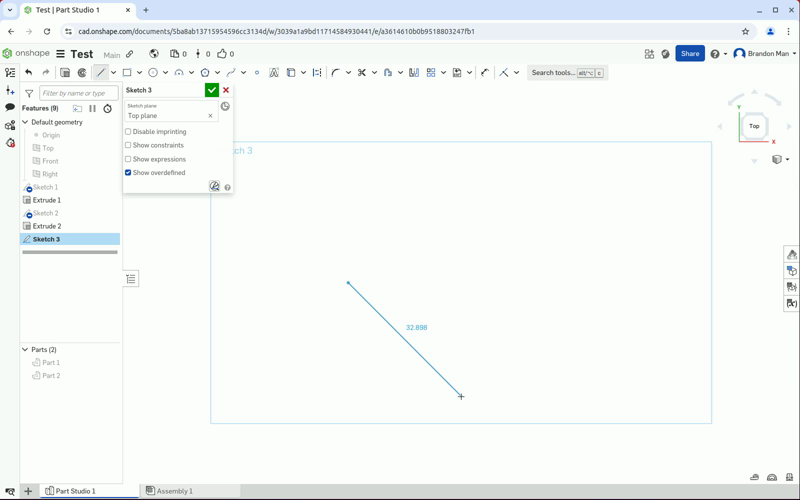
key_down(shift)
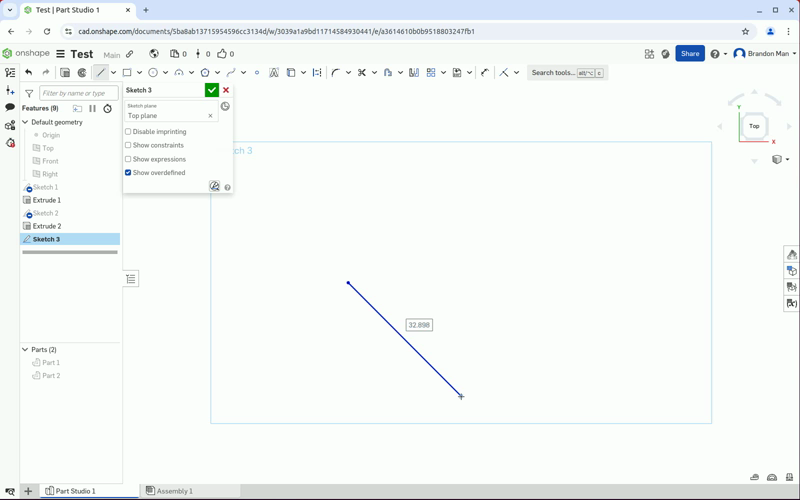
mouse_move(572, 282)
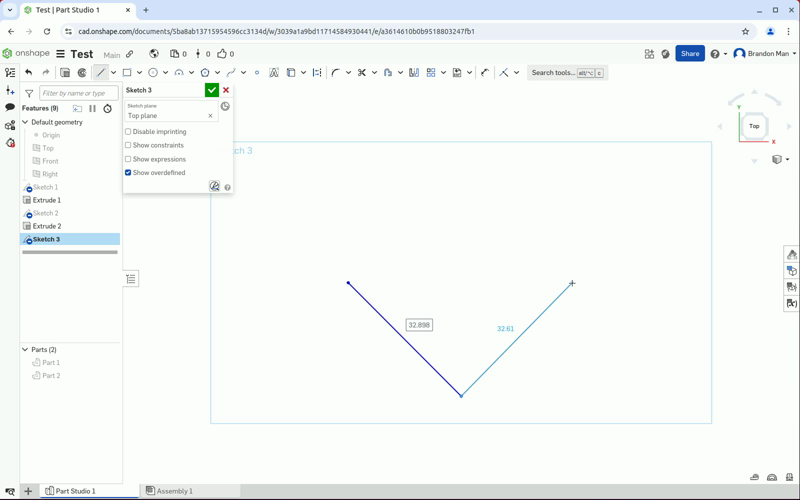
click(572, 282)
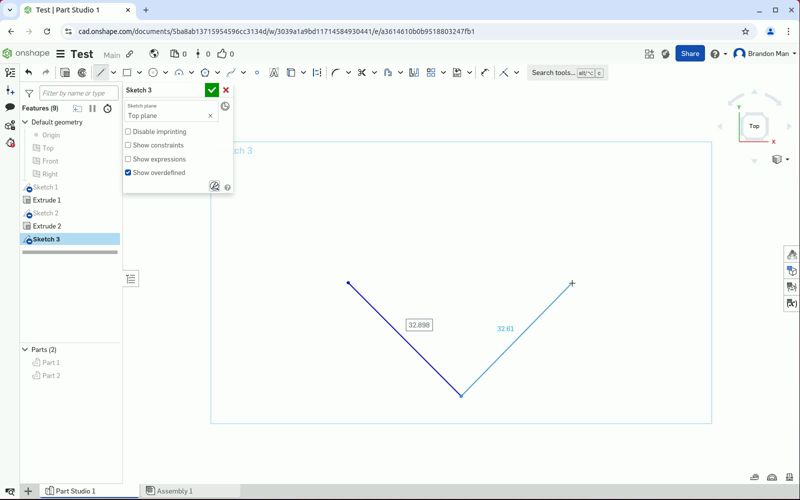
key_up(shift)
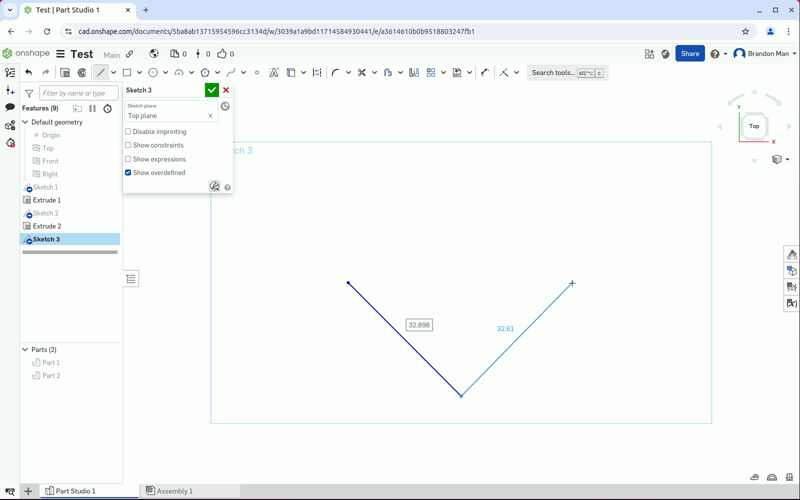
key_down(shift)
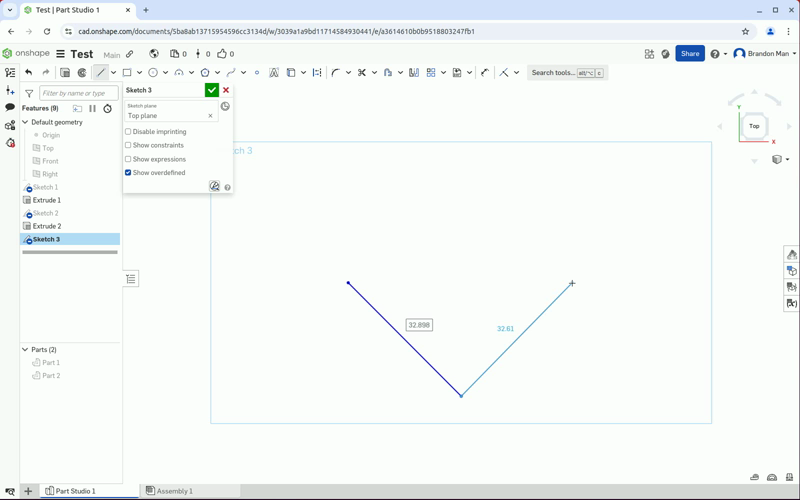
mouse_move(461, 169)
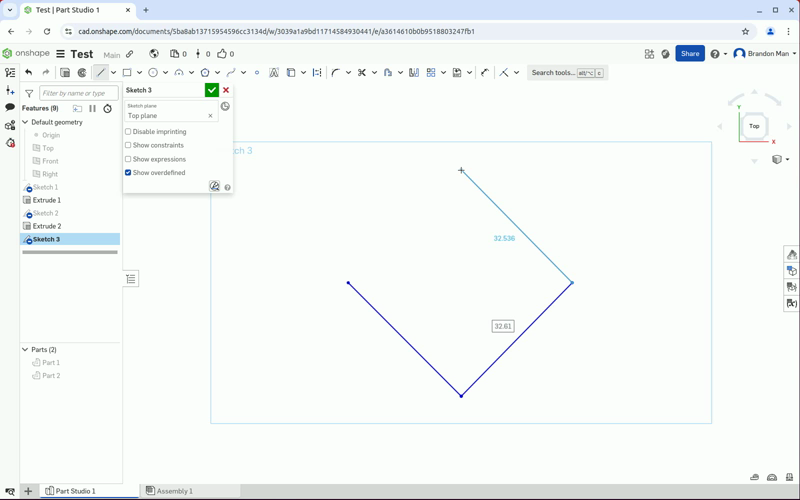
click(461, 169)
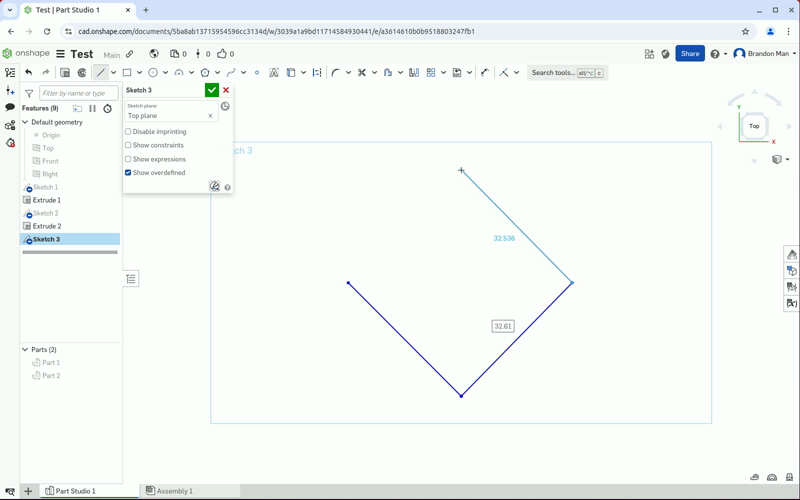
key_up(shift)
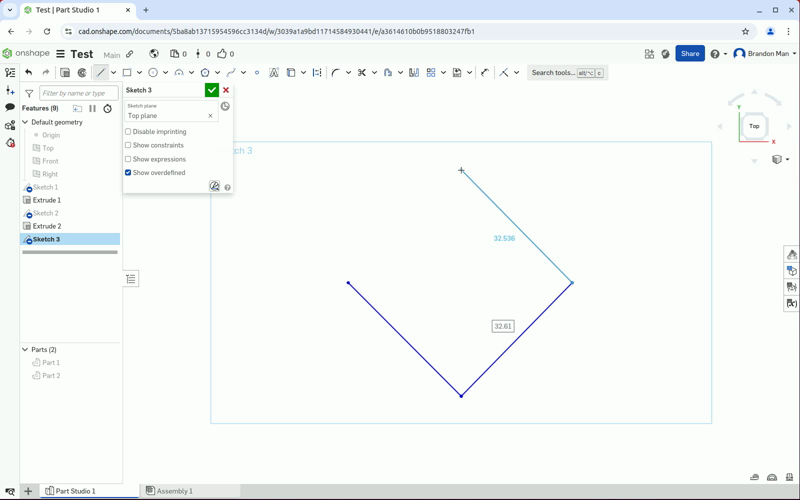
key_down(shift)
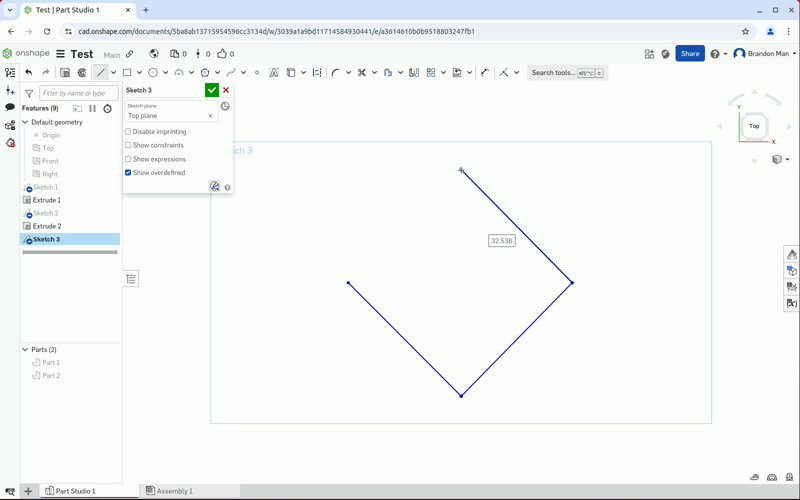
mouse_move(348, 282)
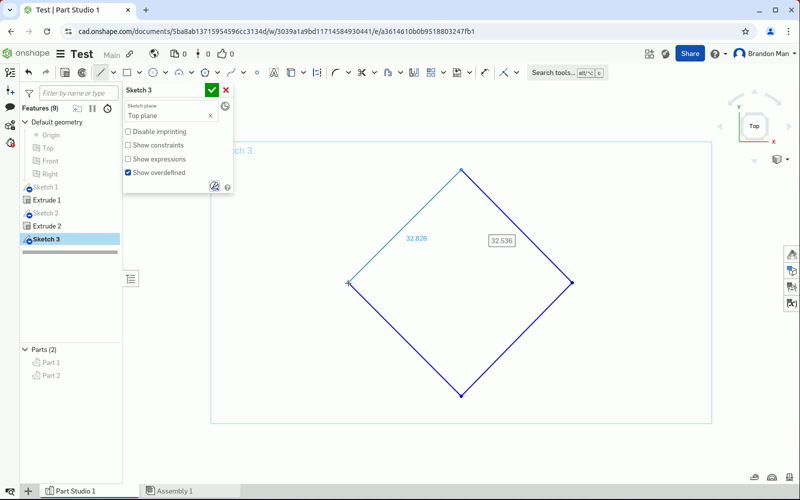
key_up(shift)
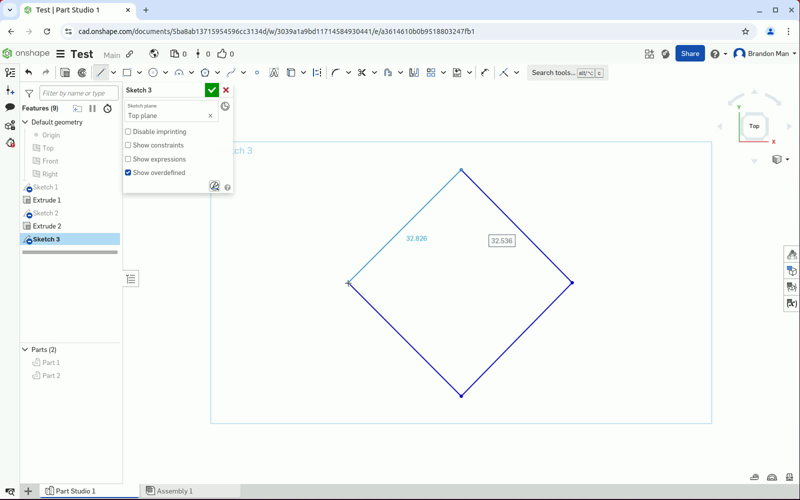
click(348, 282)
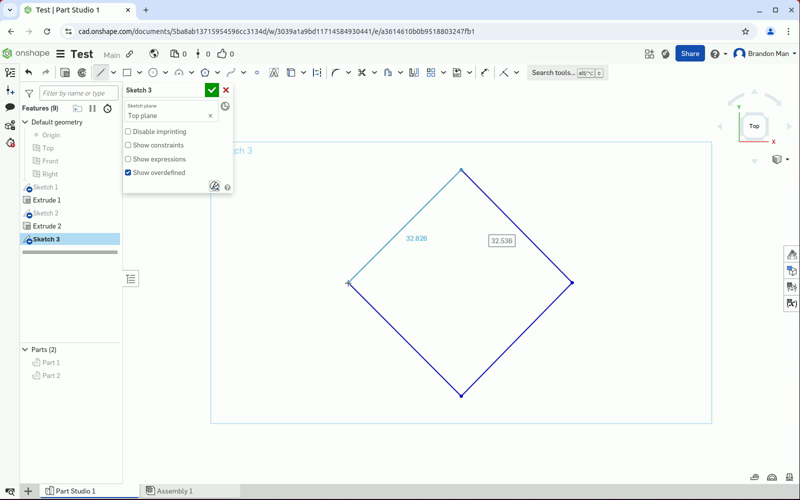
key(esc)
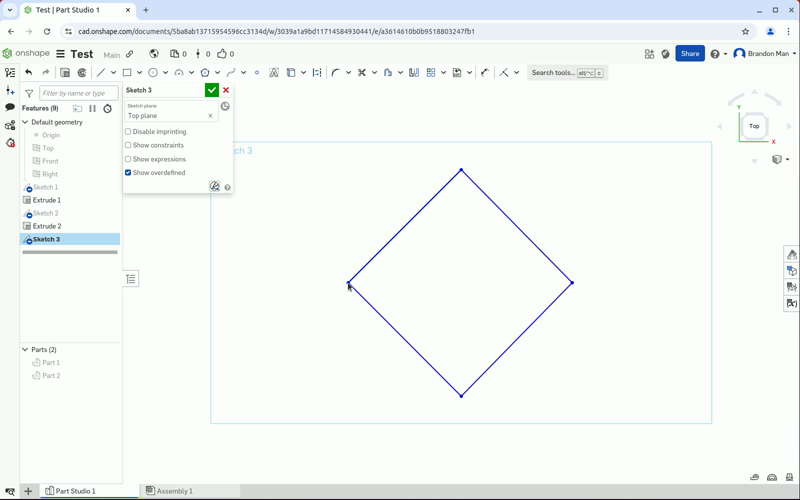
mouse_move(434, 238)
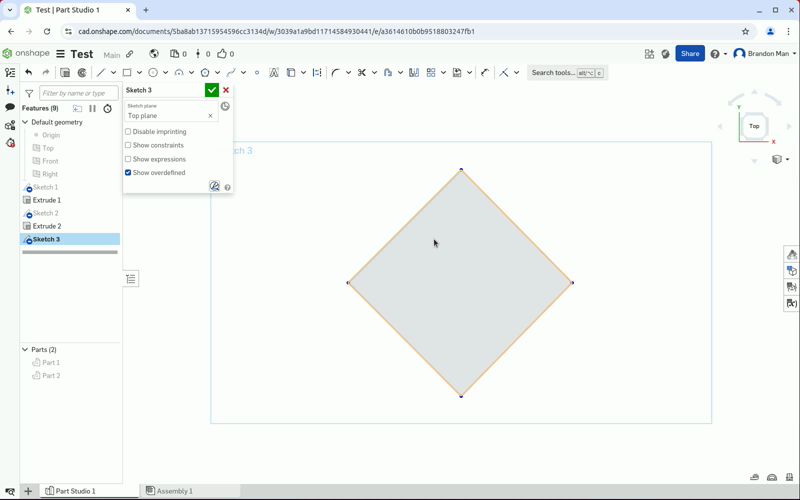
click(434, 238)
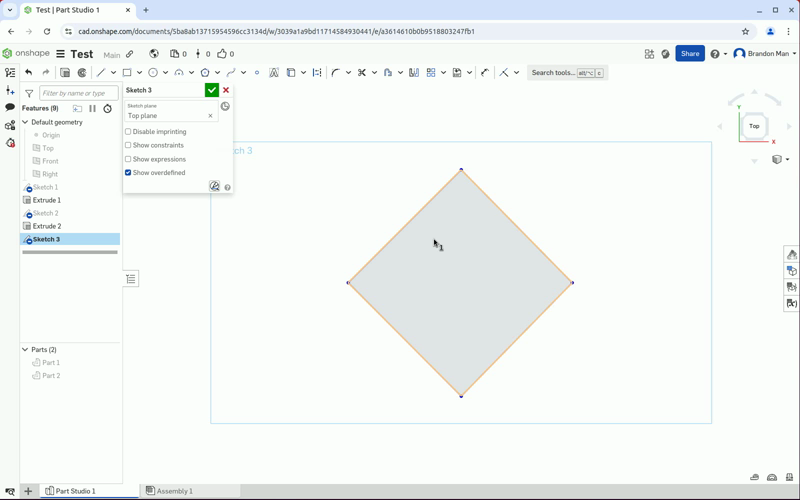
mouse_move(73, 352)
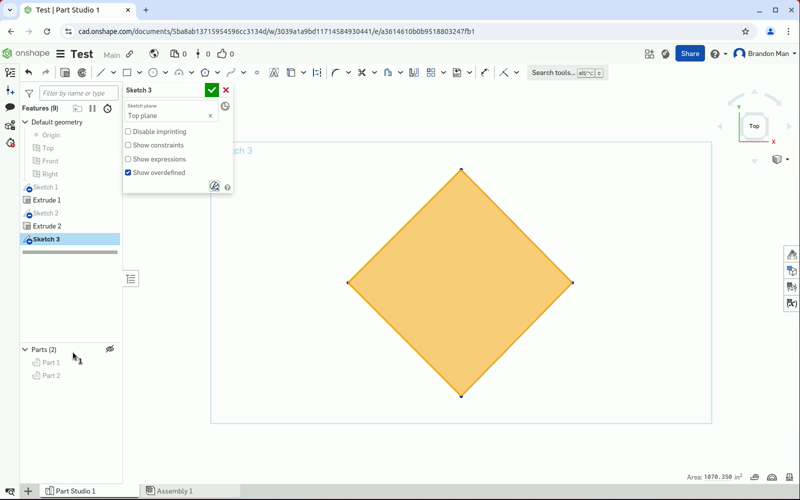
key(shift+y)
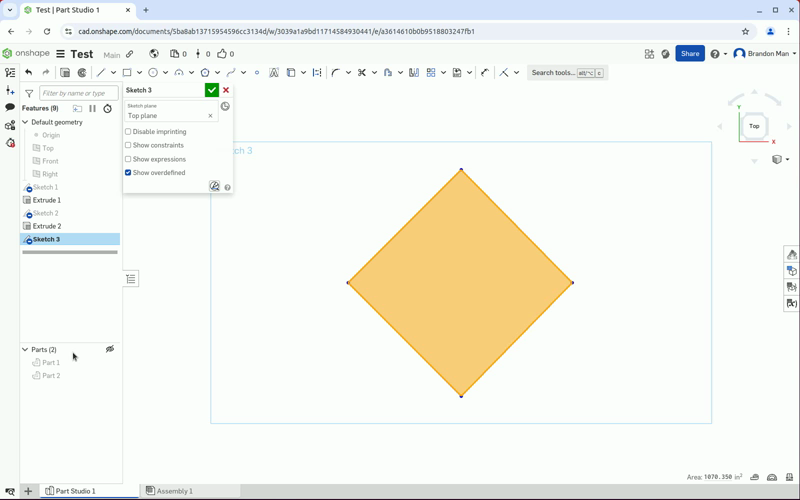
key(shift+e)
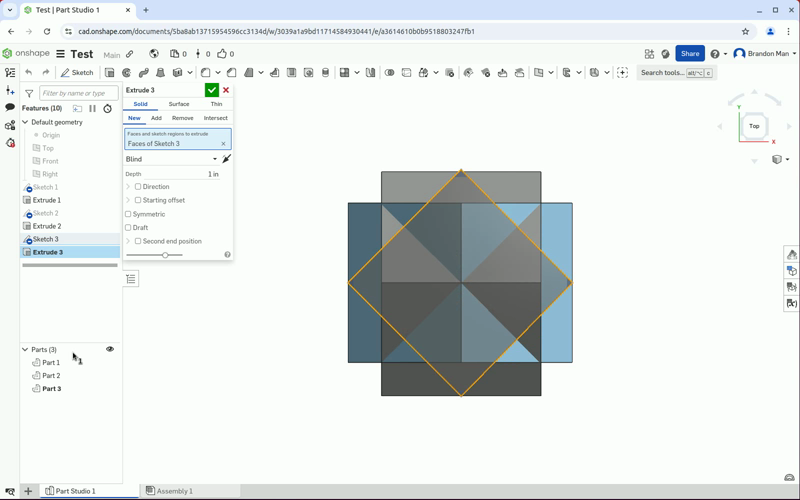
mouse_move(143, 106)
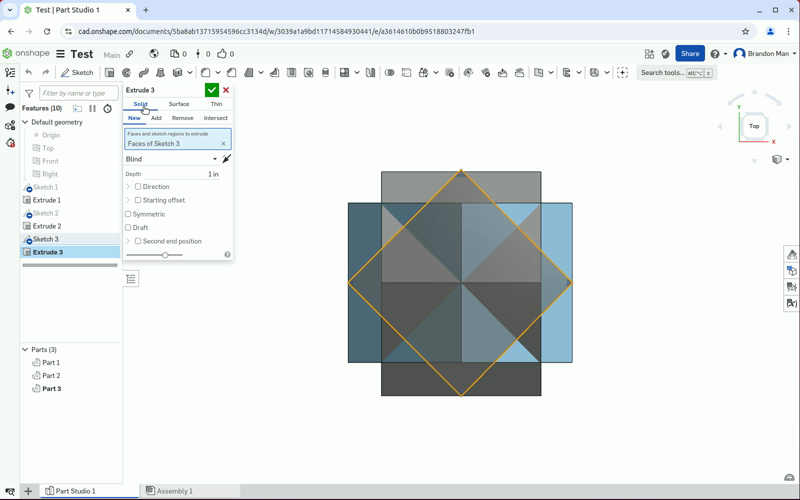
click(143, 106)
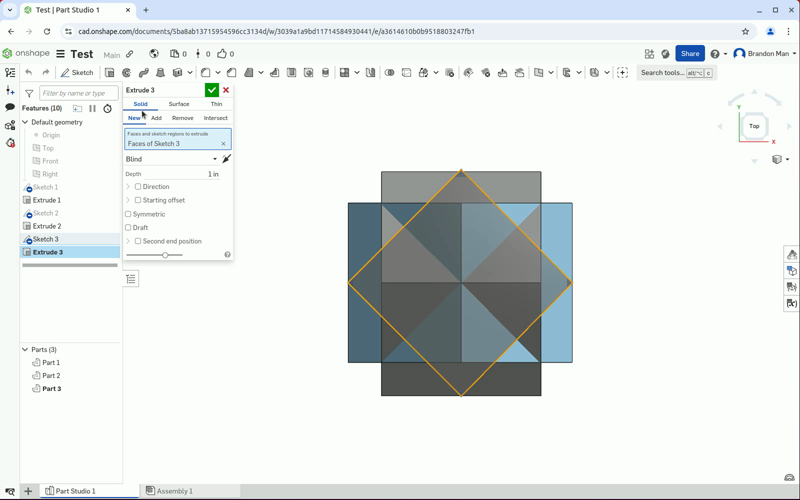
mouse_move(137, 120)
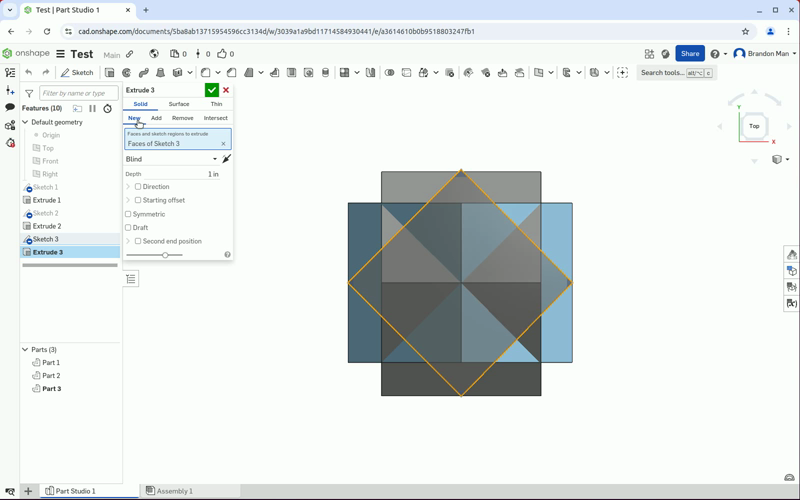
click(137, 120)
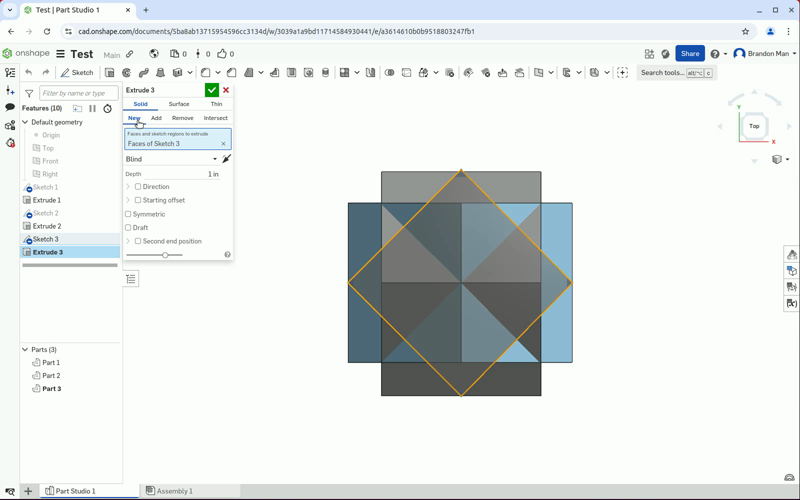
key(tab, 4)
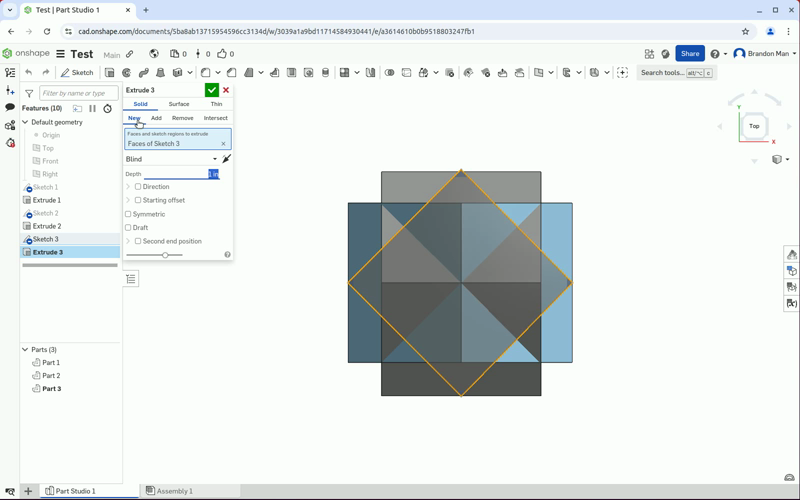
text(32.736)
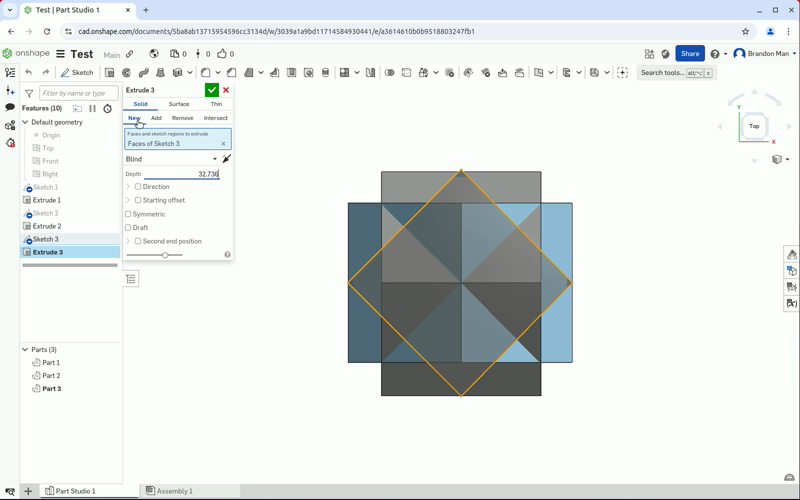
key(tab, 3)
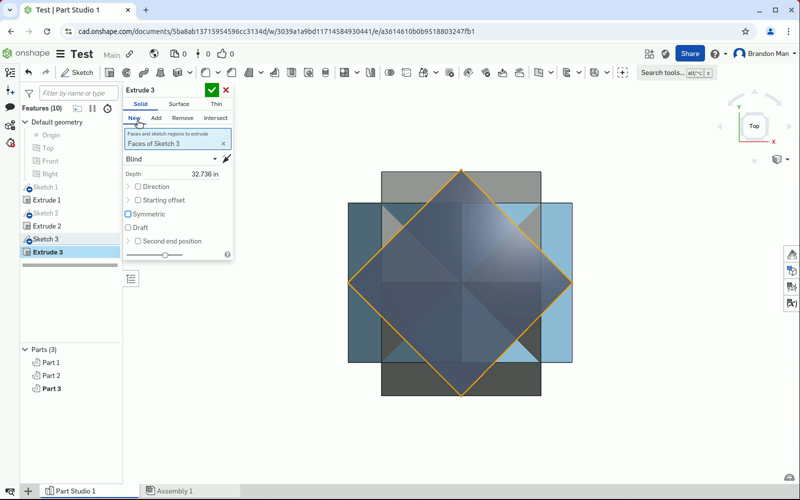
key(space)
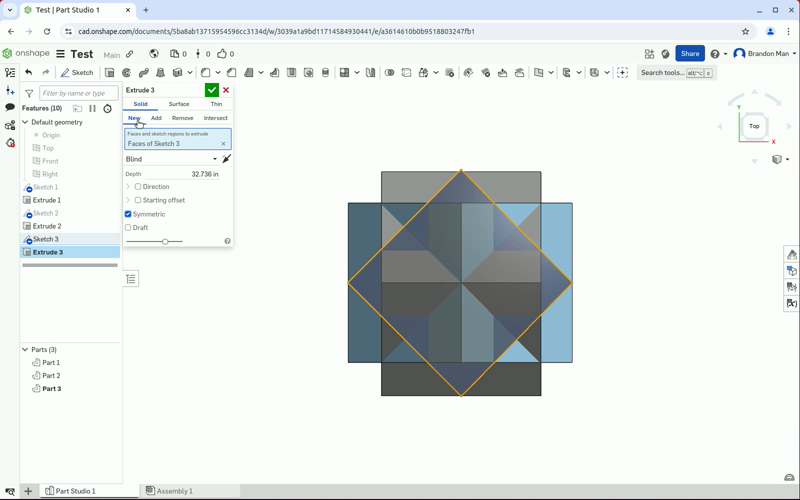
key(enter)
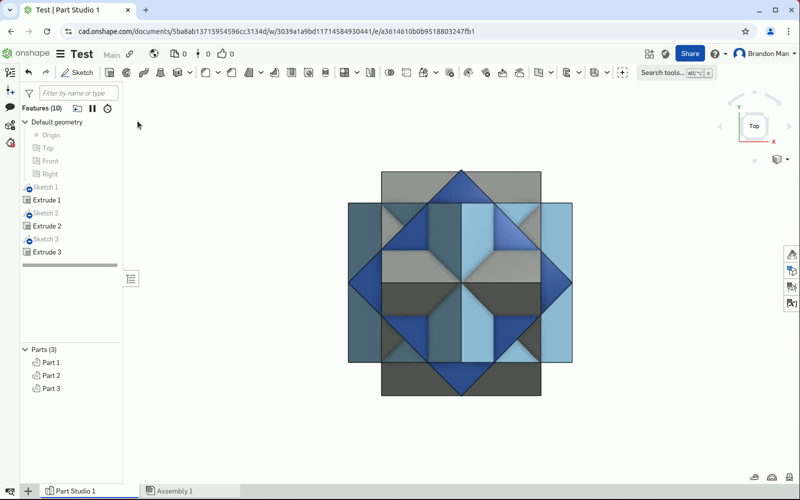
key(shift+h)
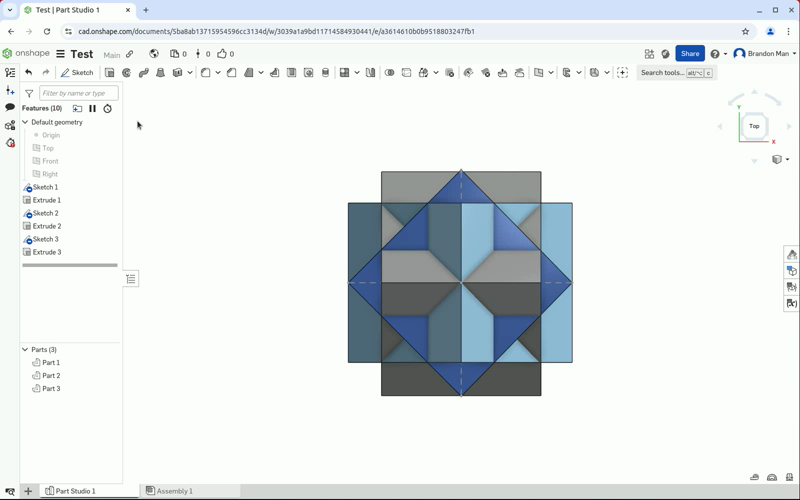
key(shift+h)
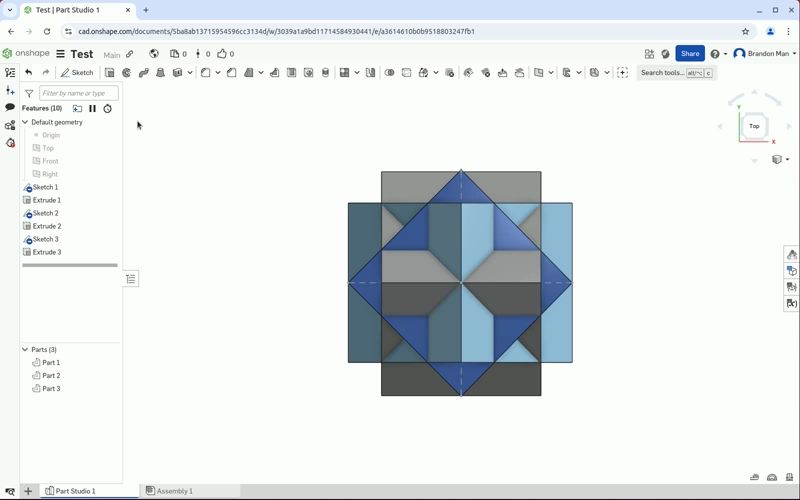
key(shift+7)
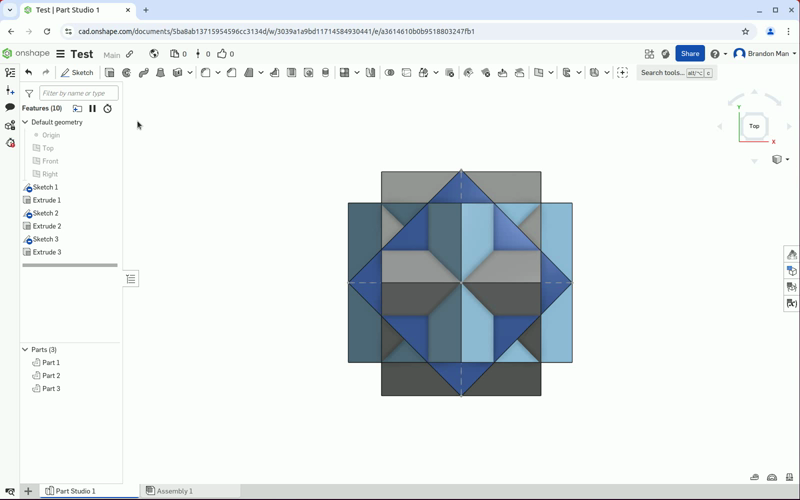
key(up, 3)
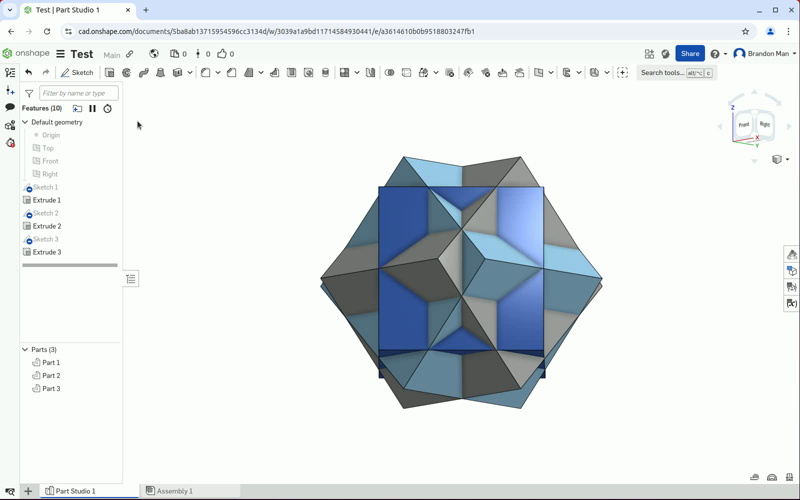
key(left, 3)
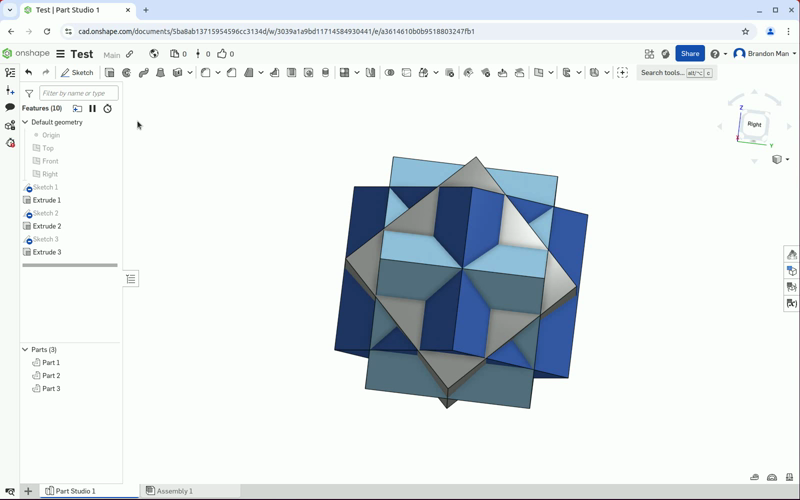
key(right, 3)
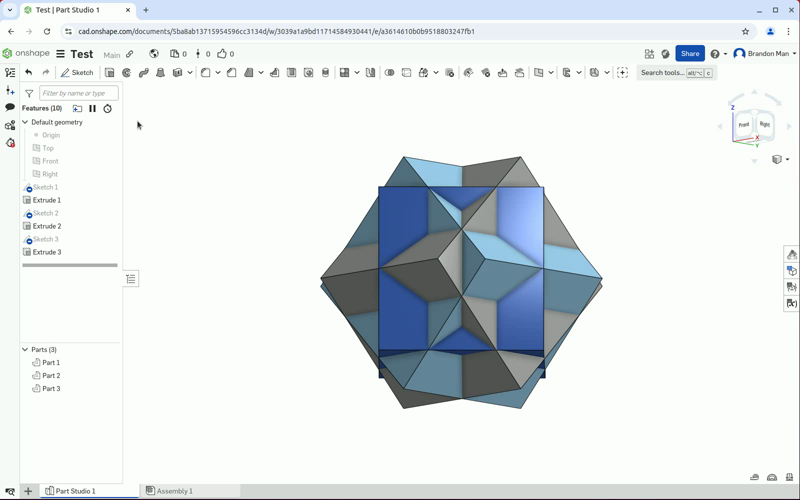
key(down, 3)
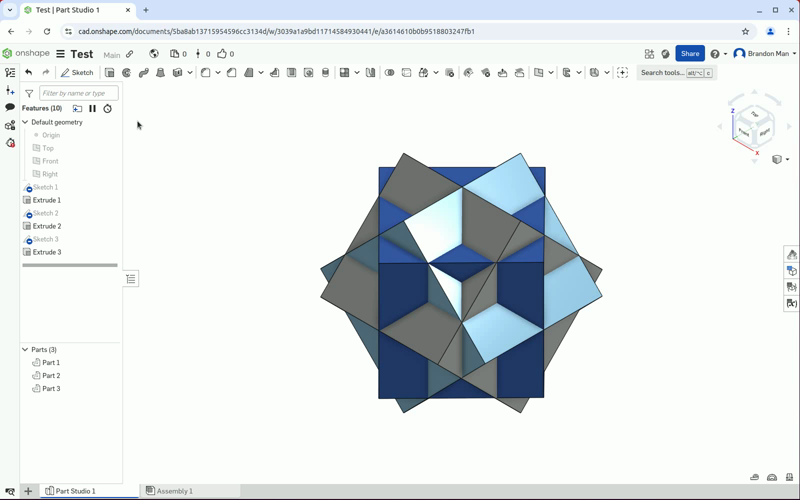
mouse_move(73, 189)
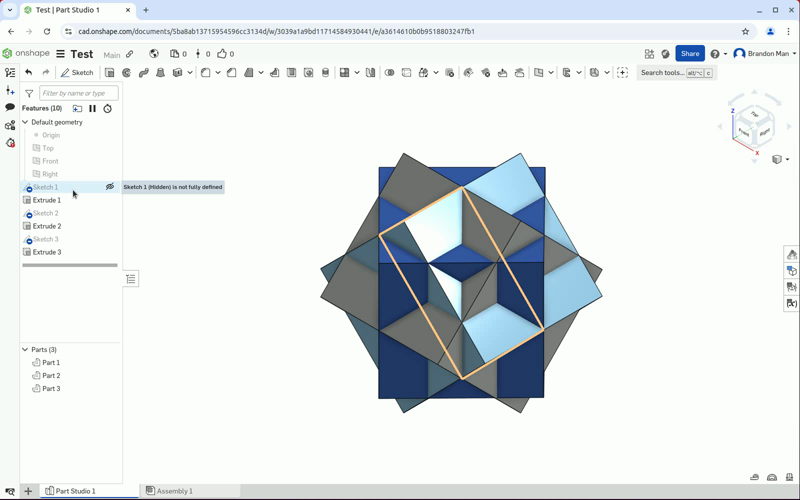
click(73, 189)